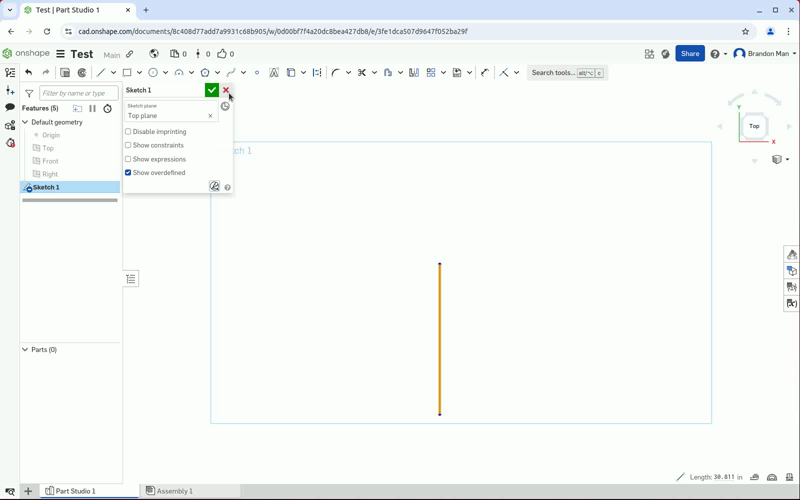
key(shift+h)
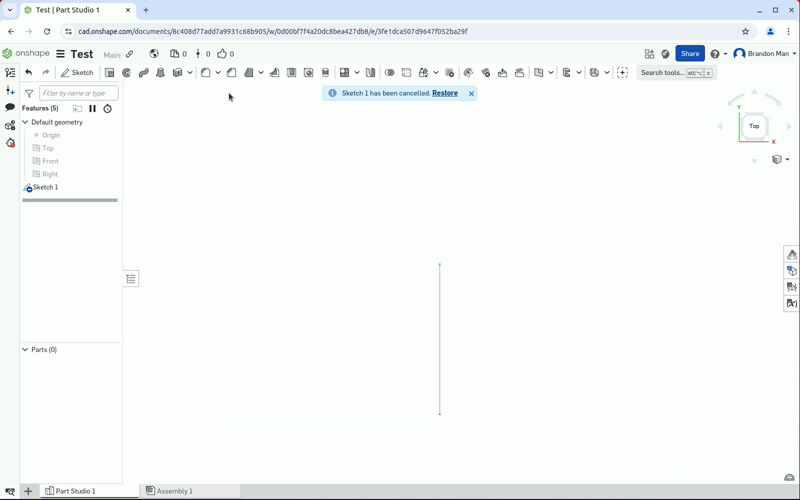
key(shift+s)
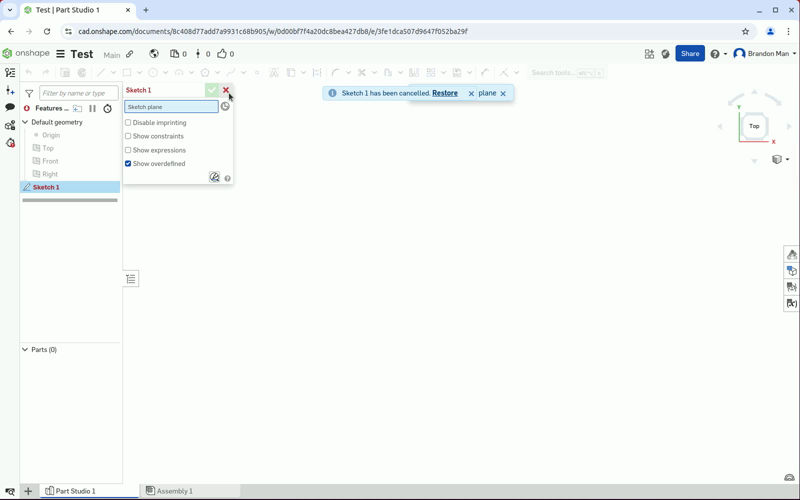
mouse_move(73, 150)
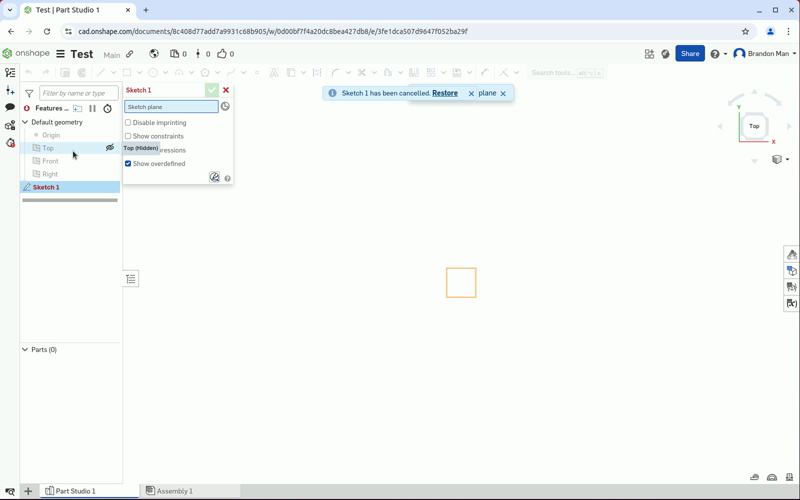
click(73, 150)
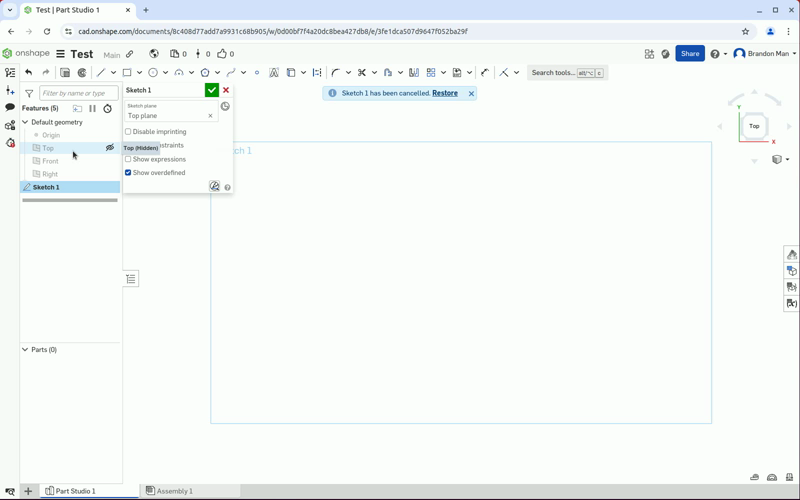
mouse_move(73, 352)
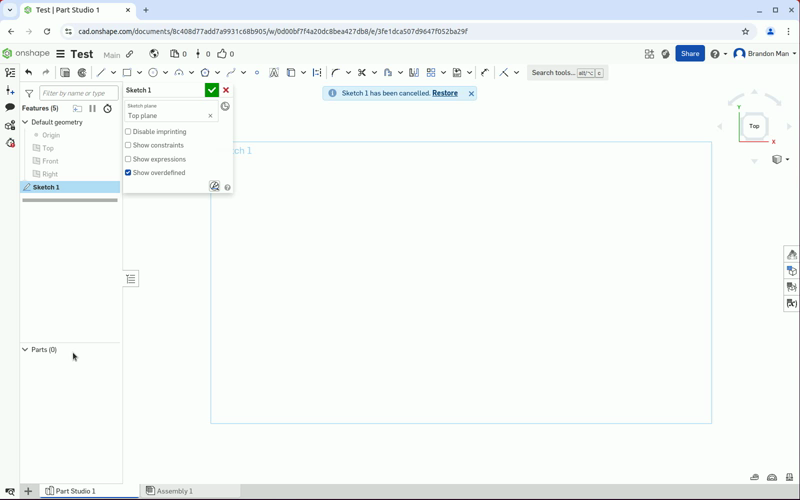
key(y)
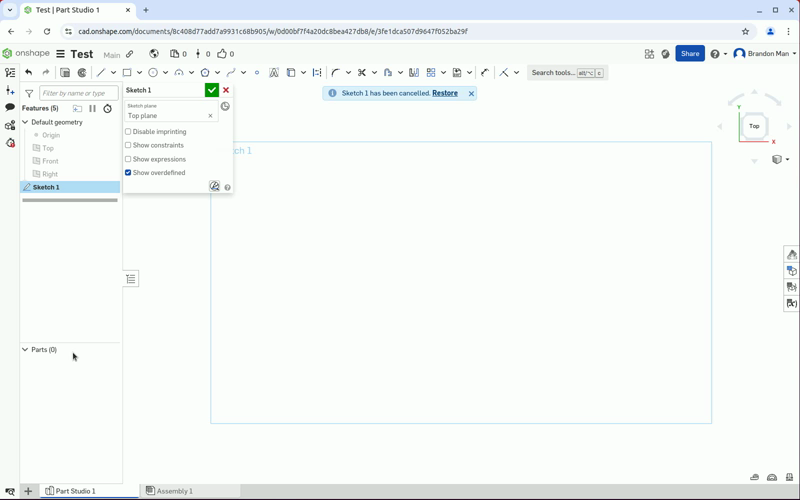
key(l)
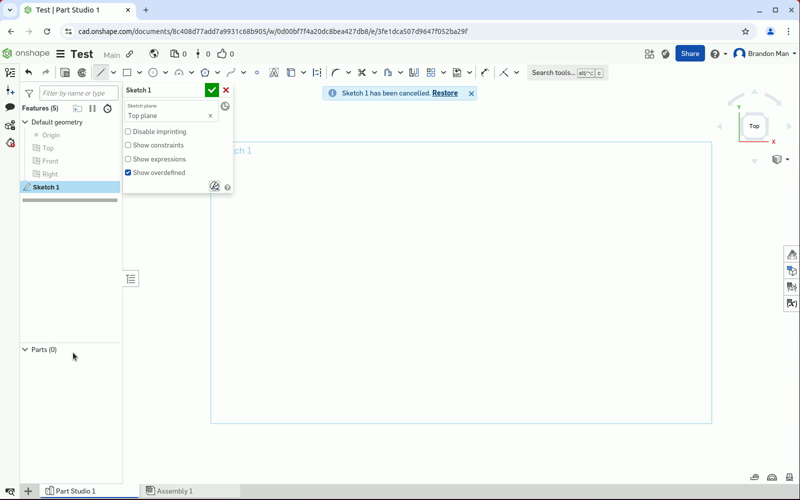
key_down(shift)
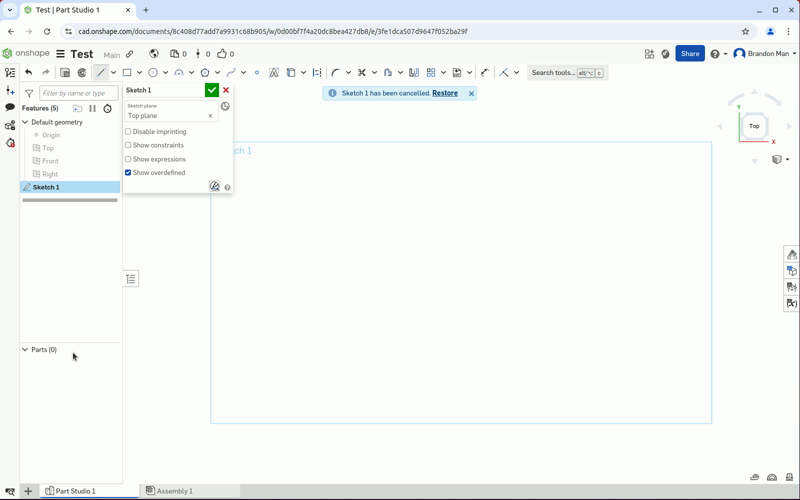
mouse_move(392, 351)
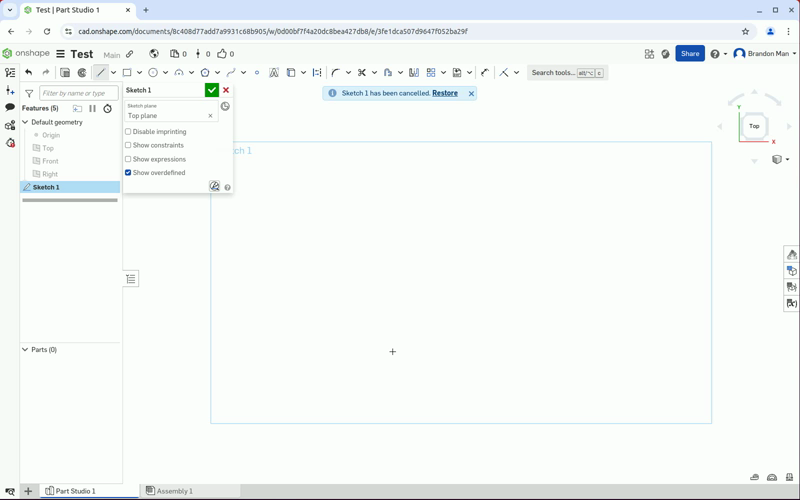
click(392, 351)
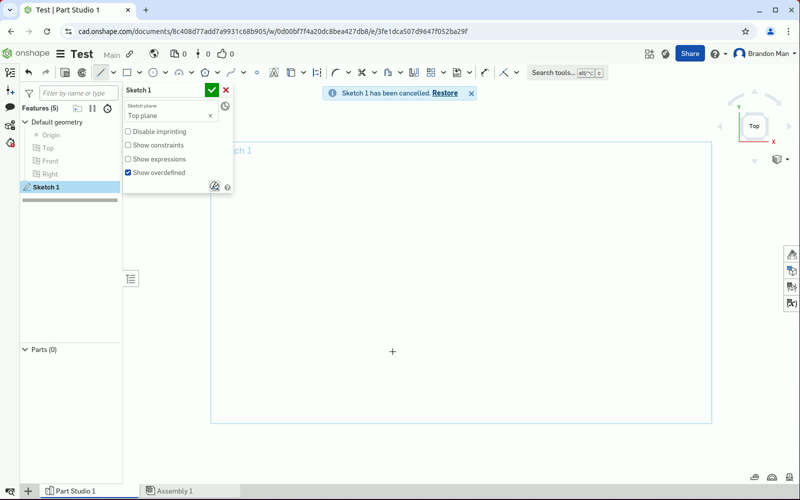
key_up(shift)
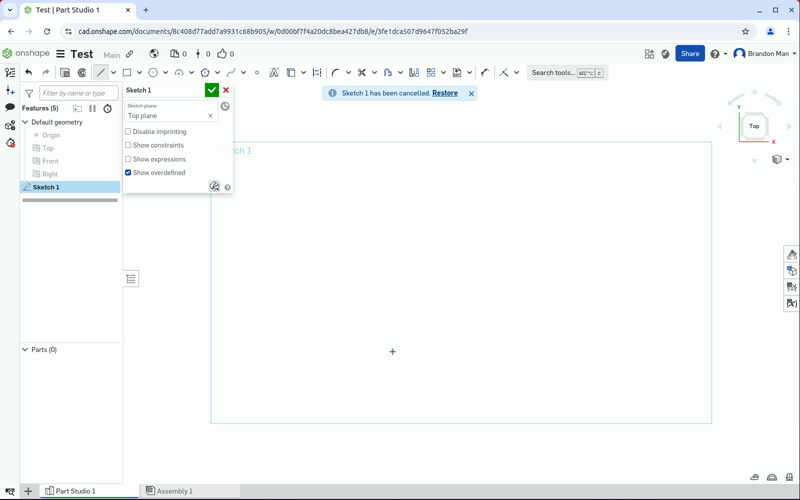
key_down(shift)
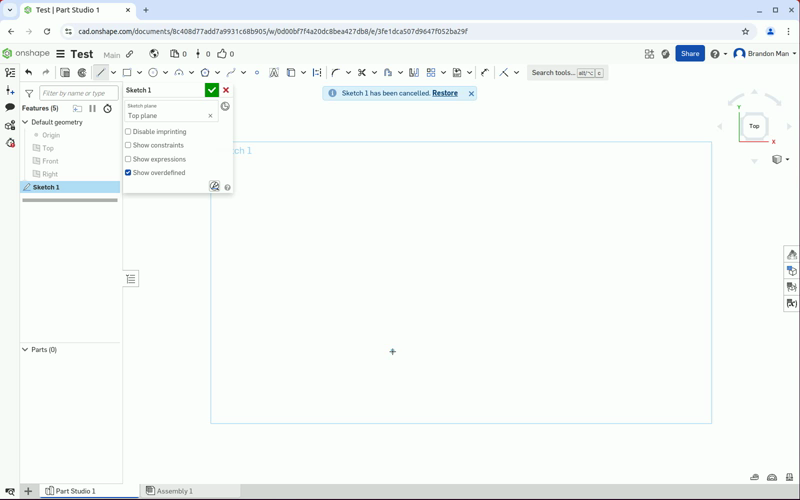
mouse_move(527, 351)
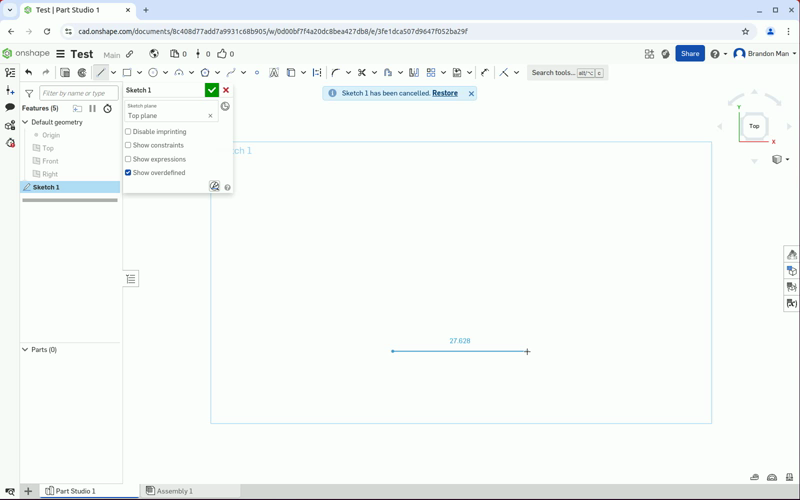
click(527, 351)
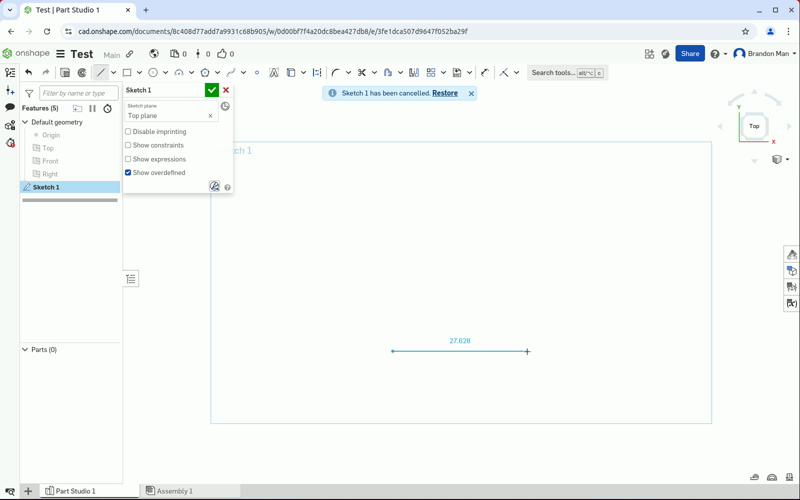
key_up(shift)
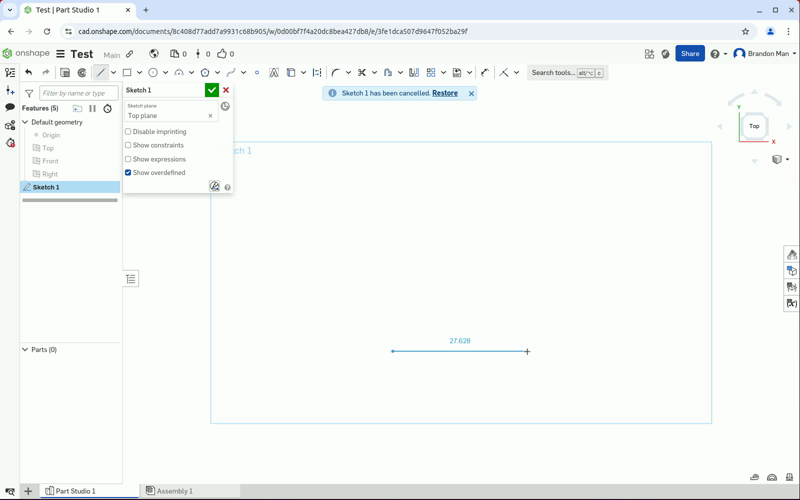
key_down(shift)
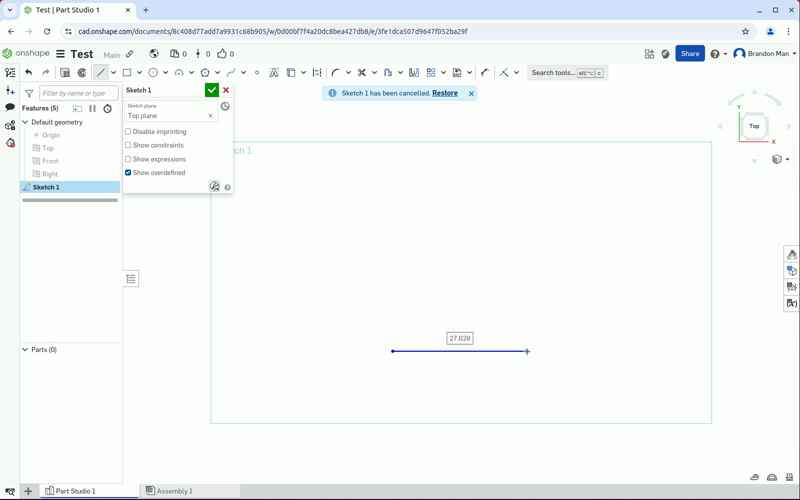
mouse_move(527, 216)
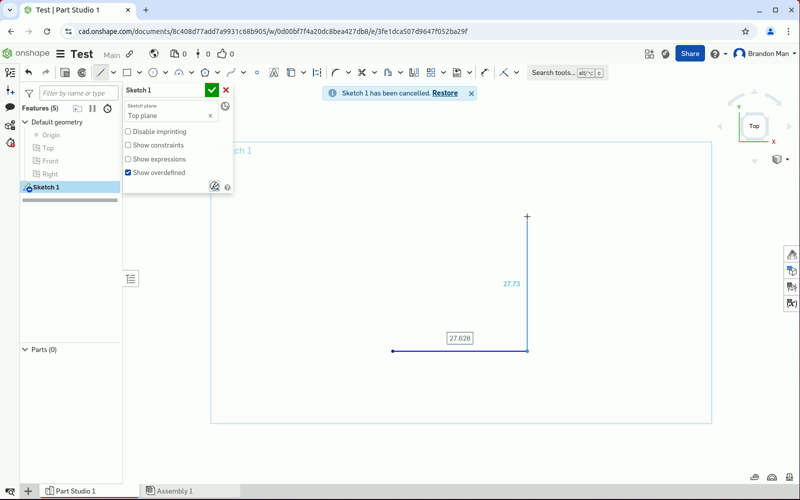
click(527, 216)
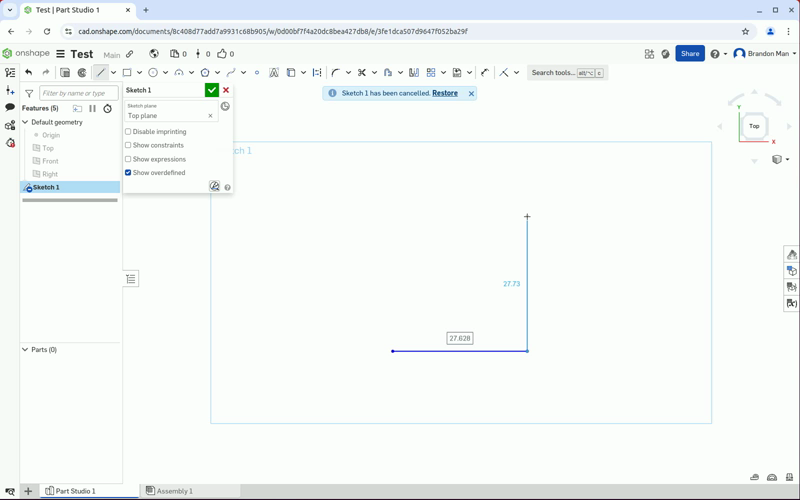
key_up(shift)
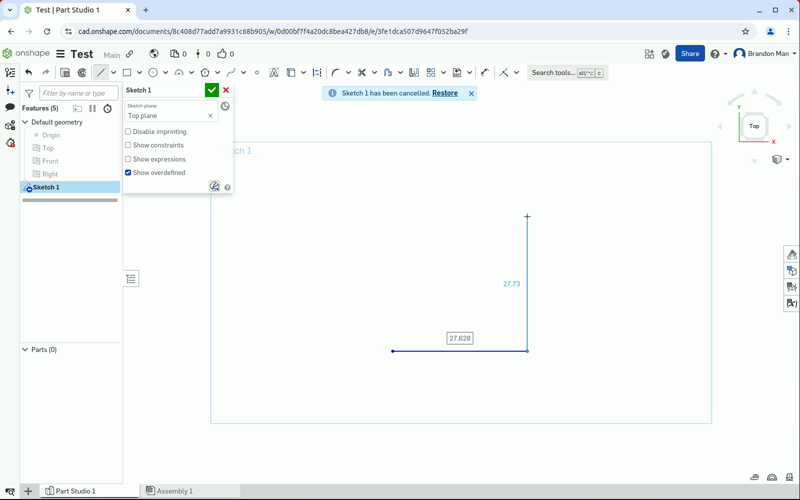
key_down(shift)
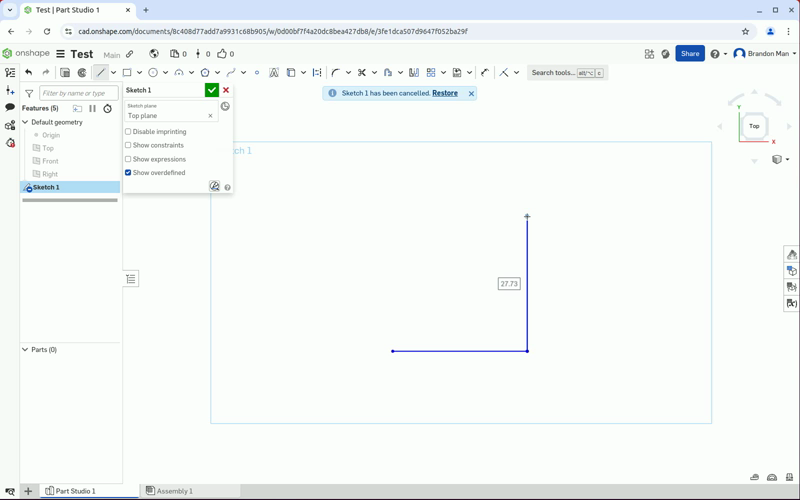
mouse_move(392, 216)
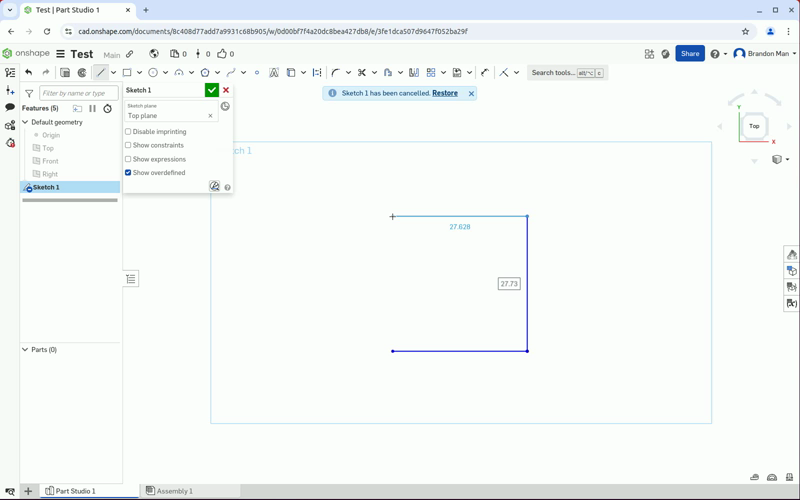
click(392, 216)
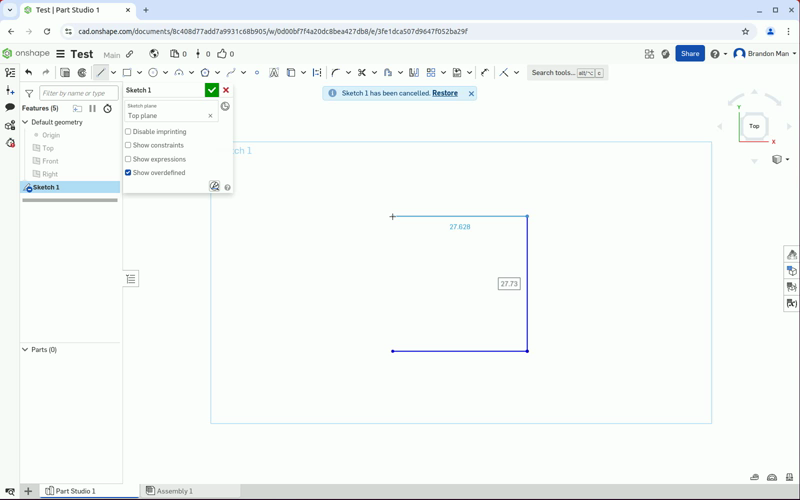
key_up(shift)
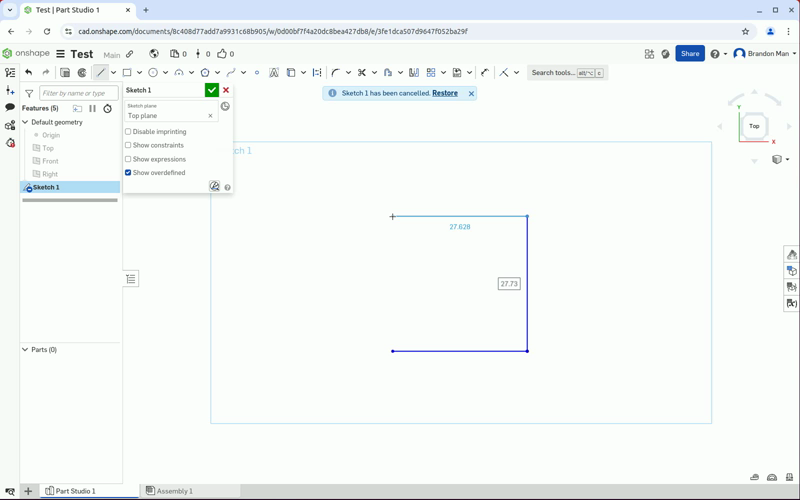
key_down(shift)
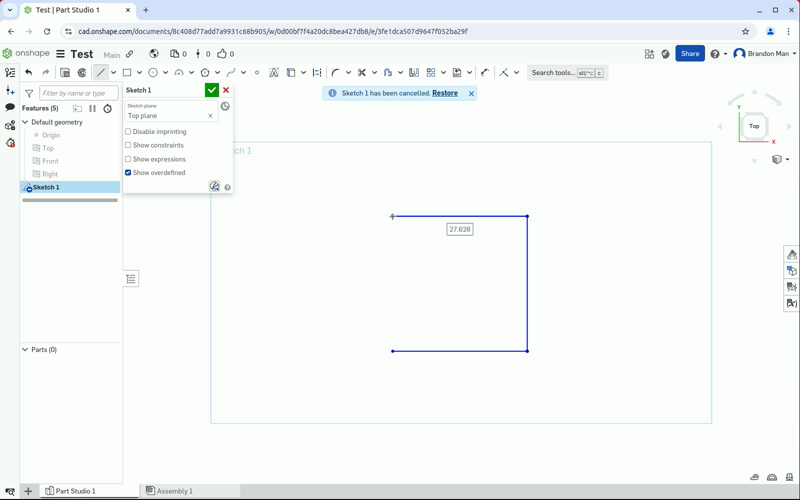
mouse_move(392, 351)
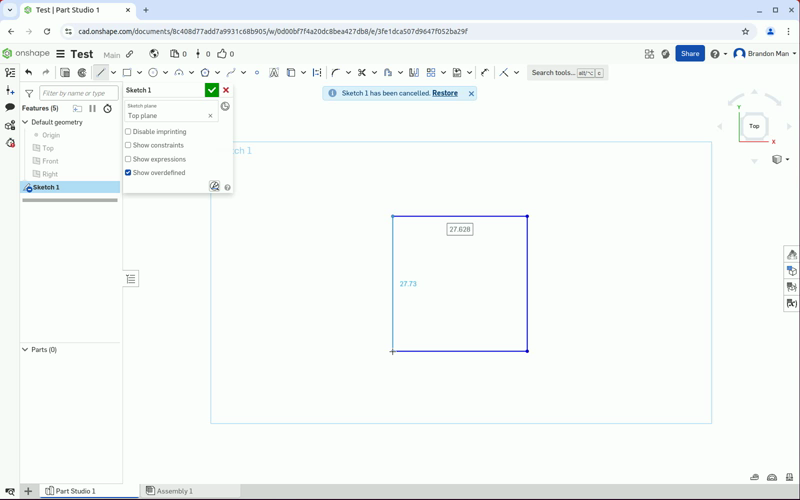
key_up(shift)
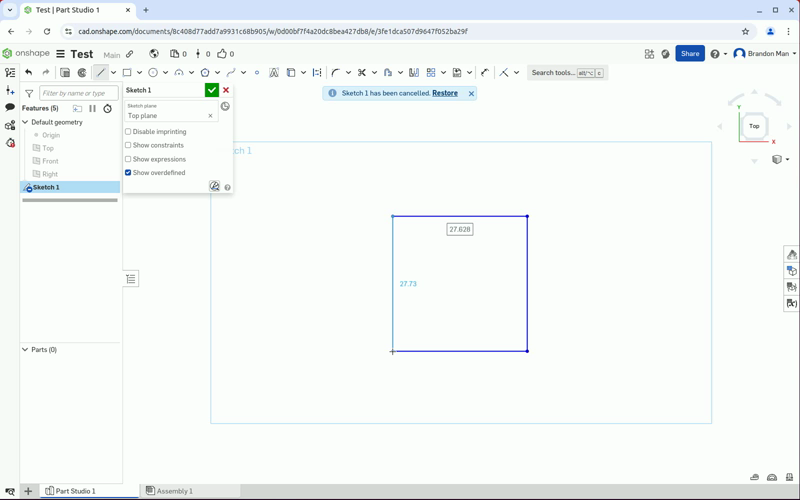
click(392, 351)
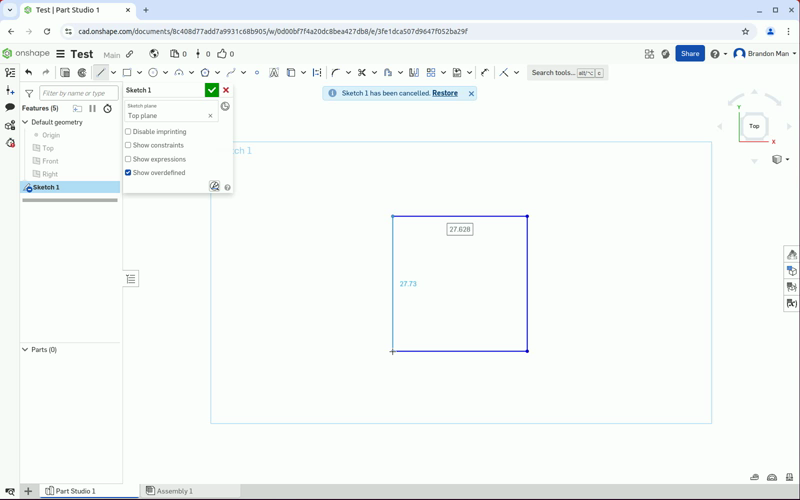
key(esc)
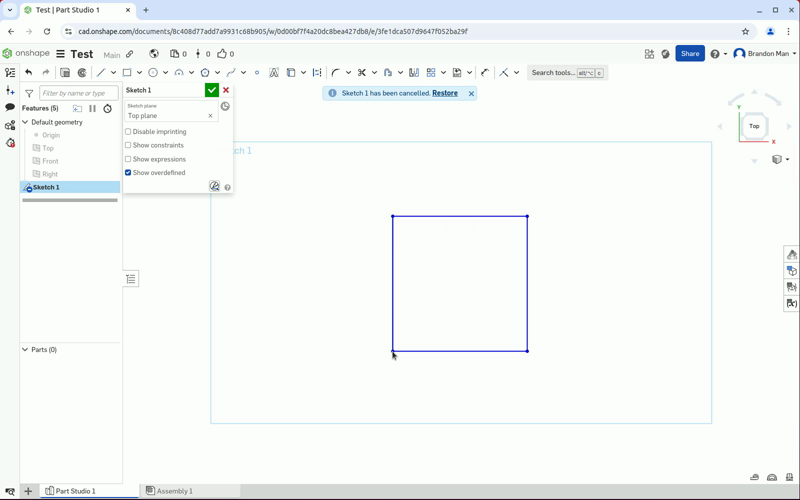
mouse_move(406, 249)
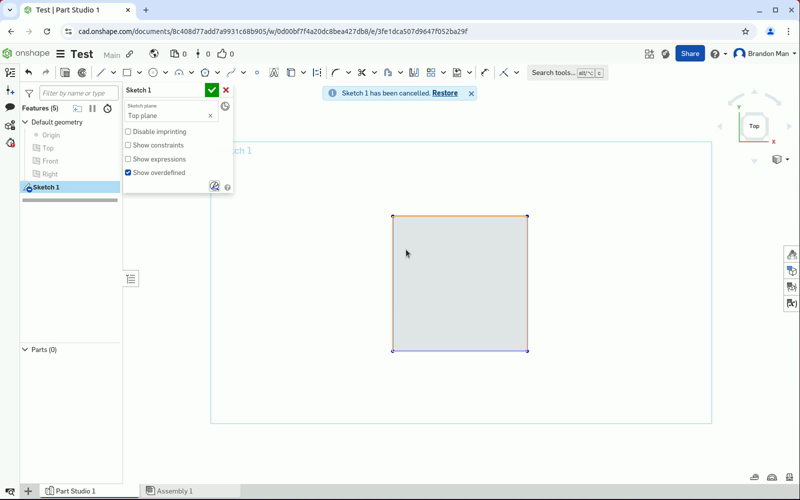
click(406, 249)
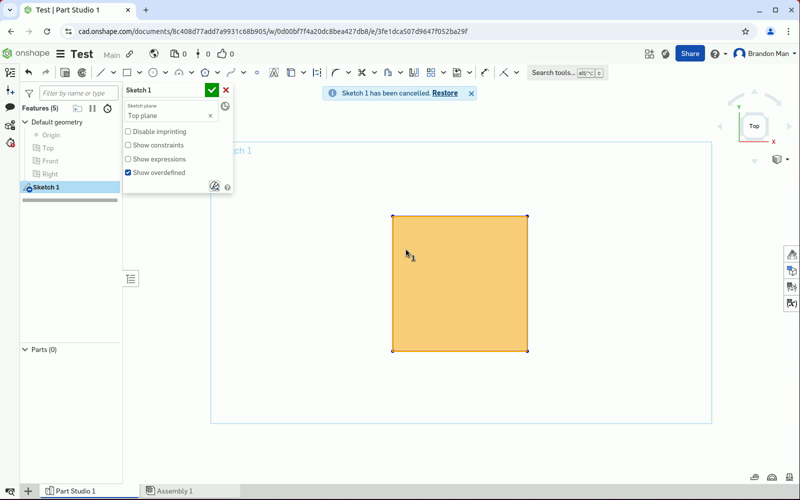
mouse_move(73, 352)
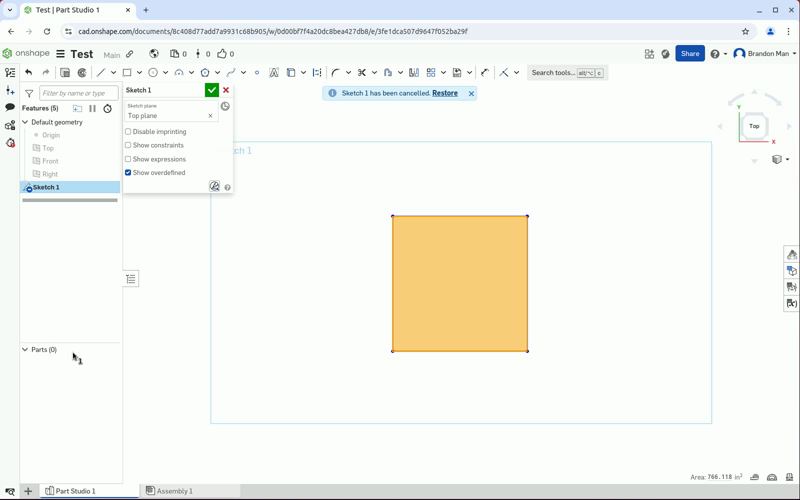
key(shift+y)
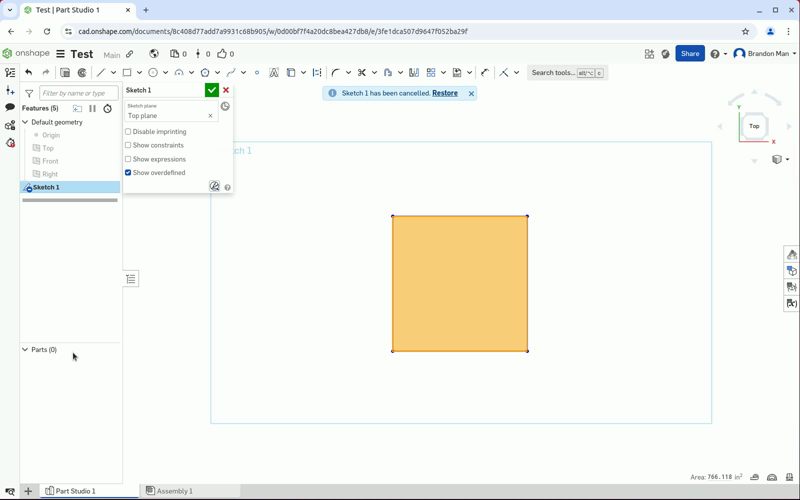
key(shift+e)
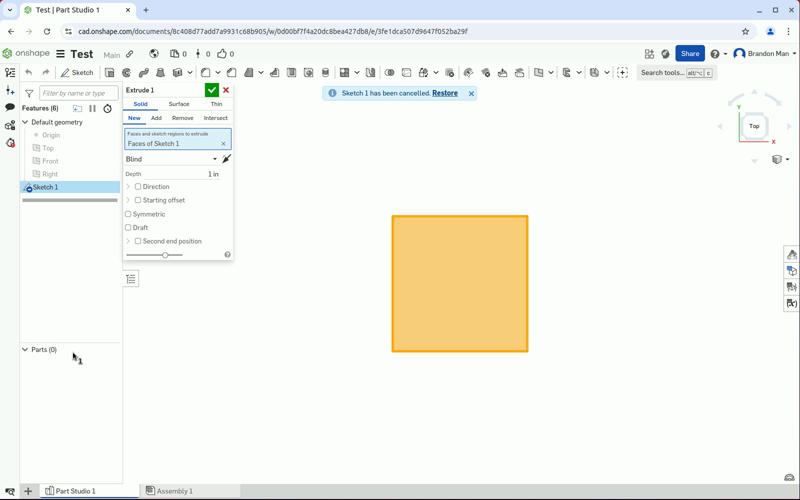
mouse_move(143, 106)
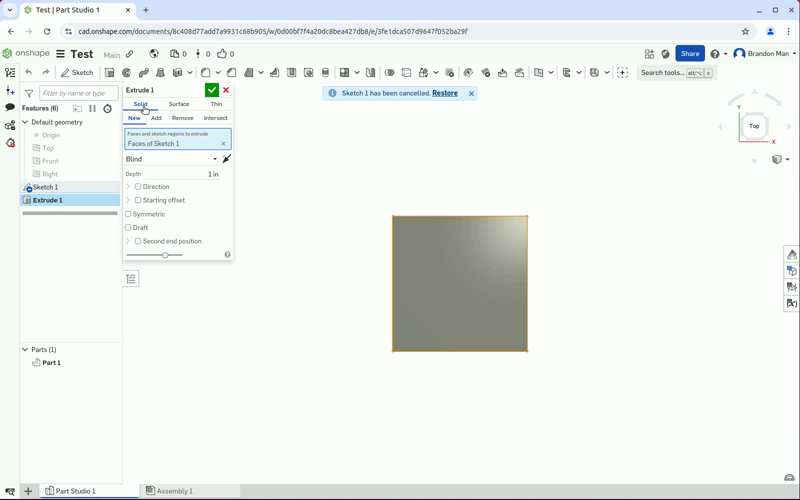
click(143, 106)
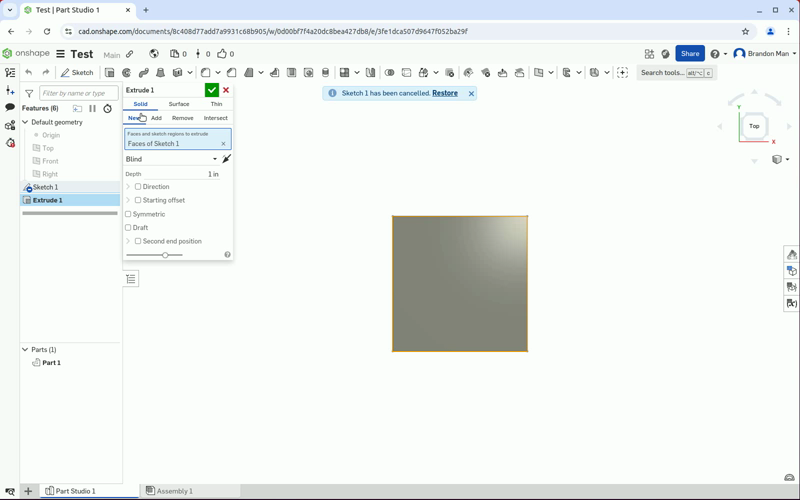
mouse_move(137, 120)
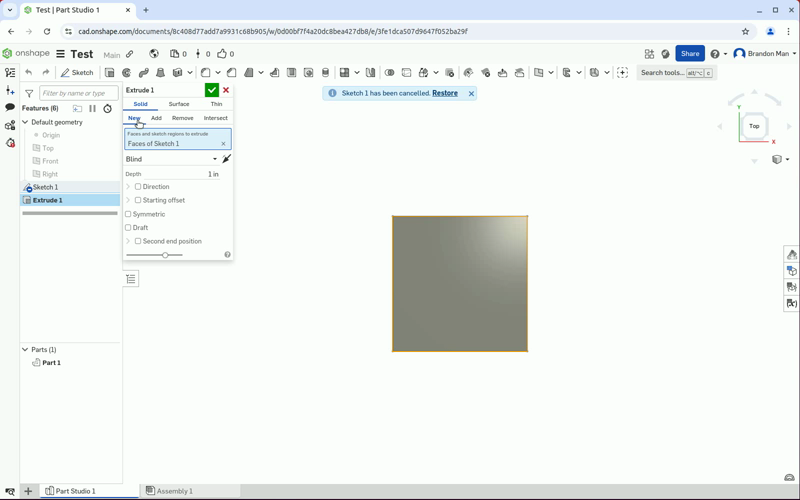
click(137, 120)
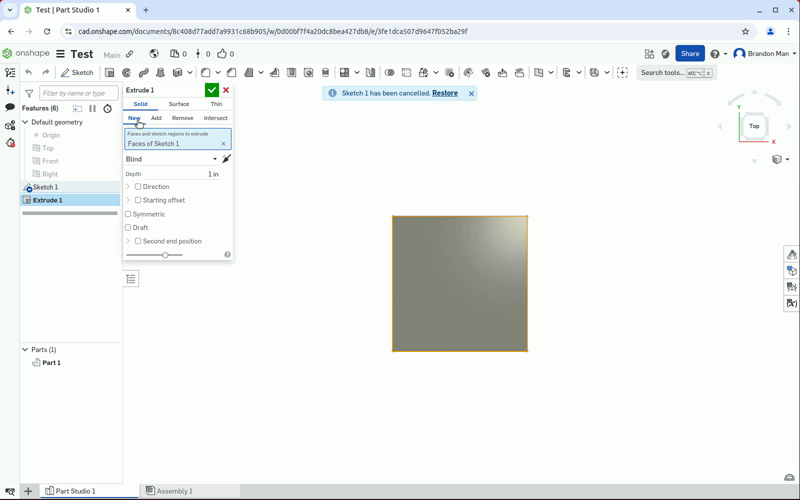
key(tab, 4)
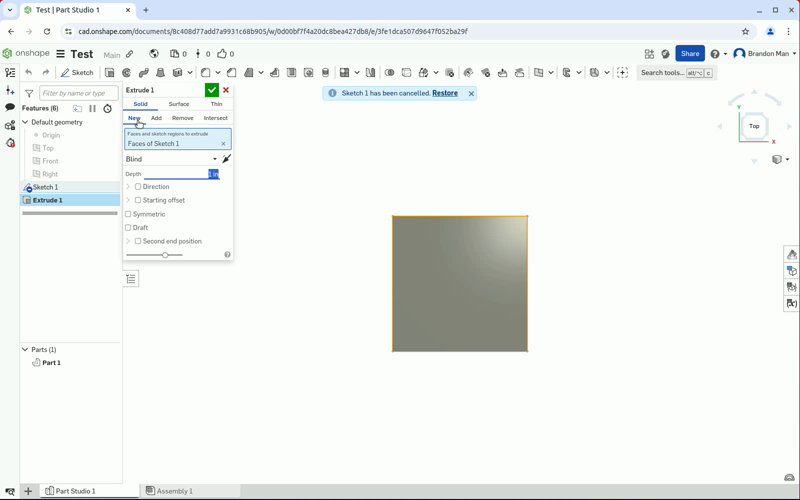
text(-11.554)
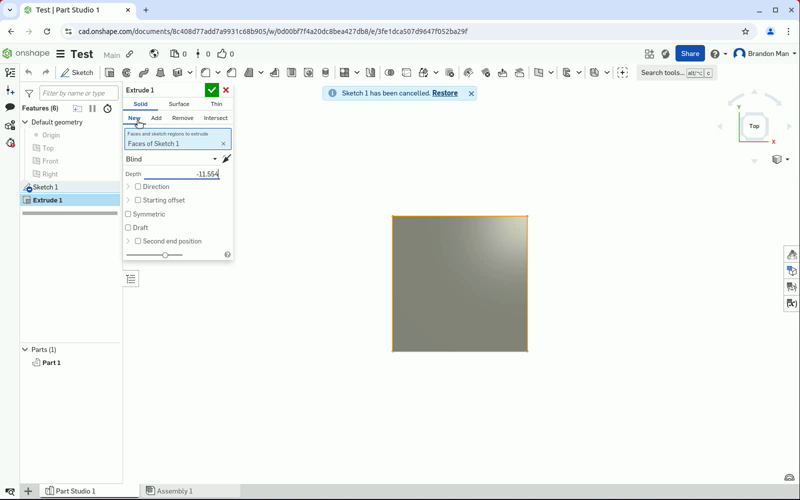
key(enter)
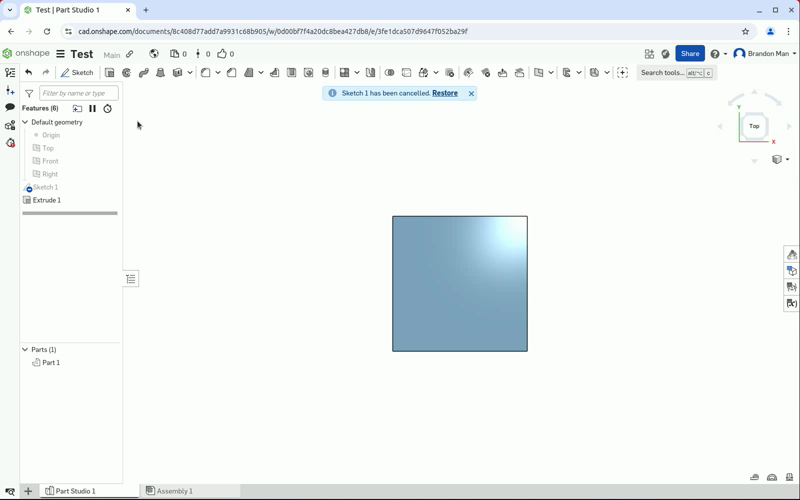
key(shift+h)
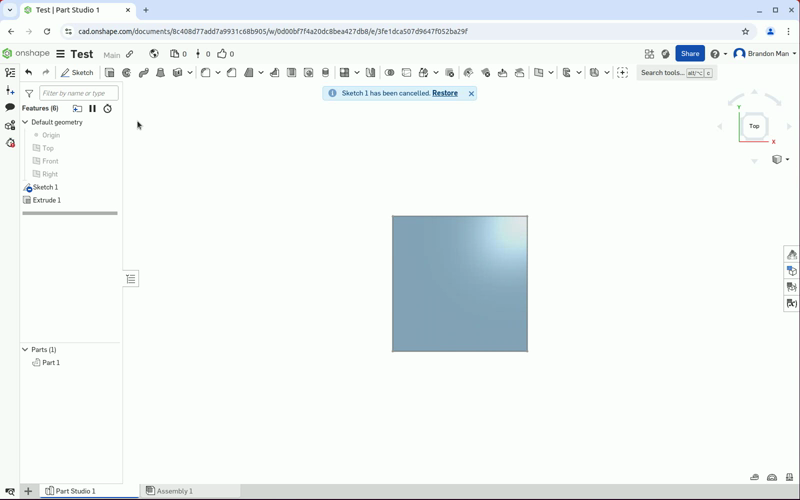
key(shift+h)
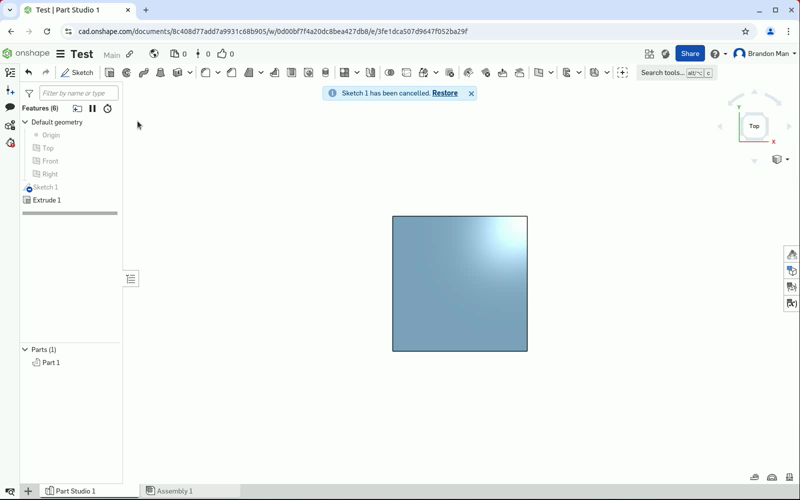
mouse_move(73, 189)
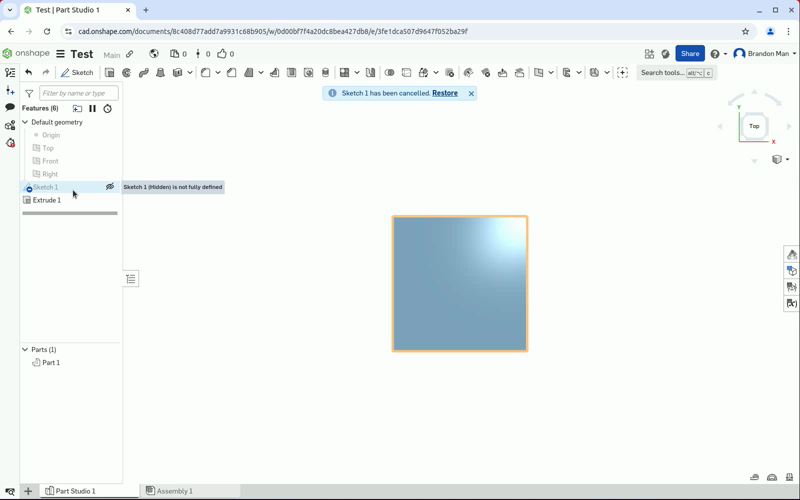
click(73, 189)
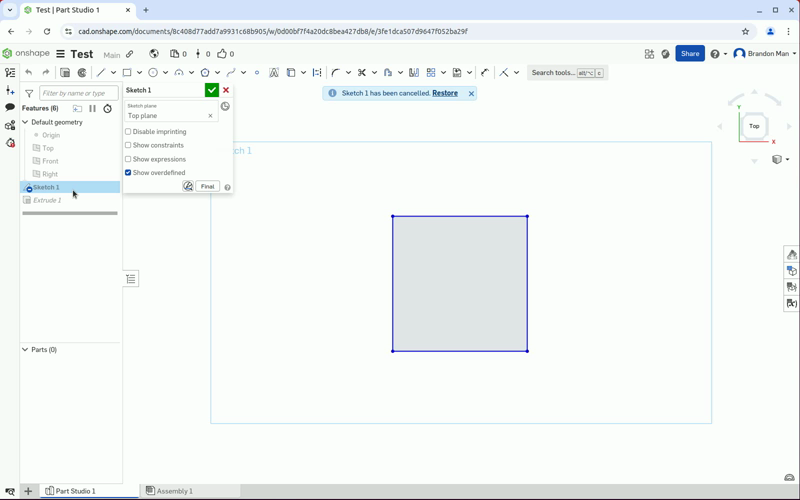
mouse_move(229, 92)
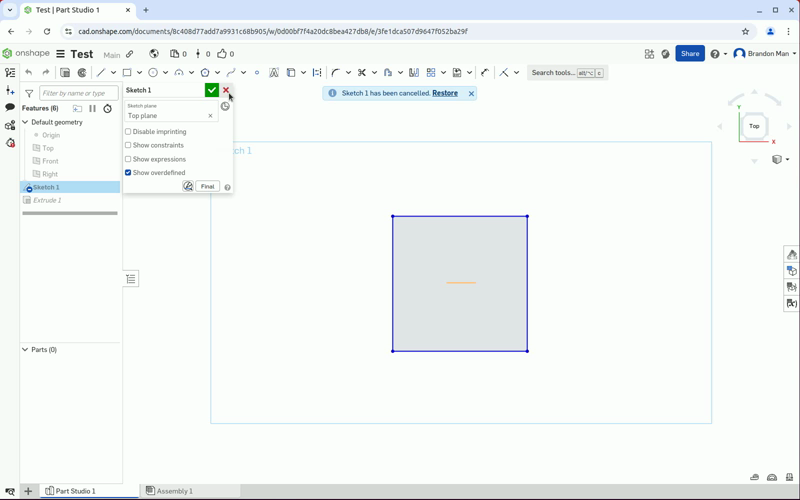
click(229, 92)
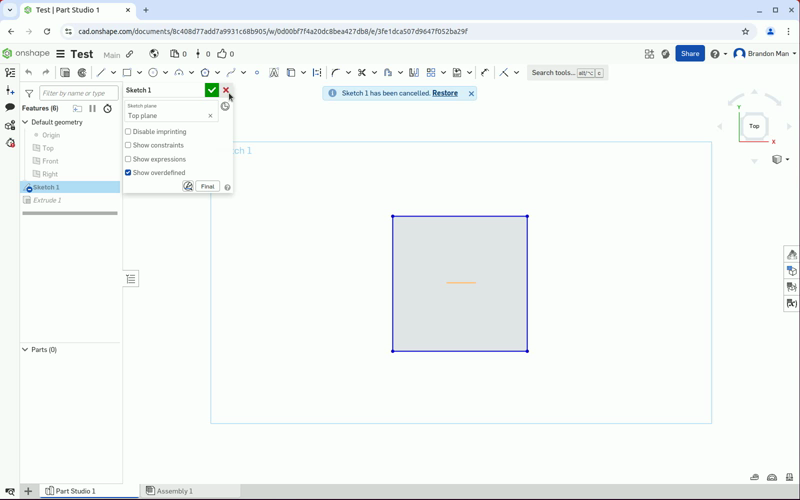
key(shift+s)
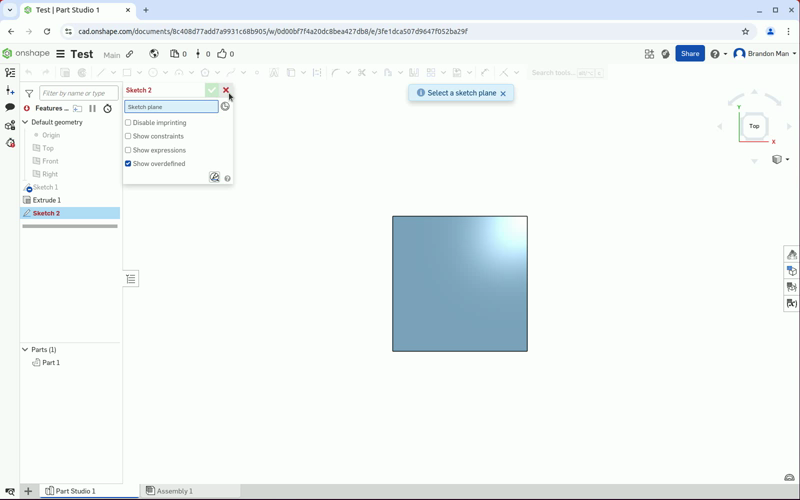
mouse_move(73, 150)
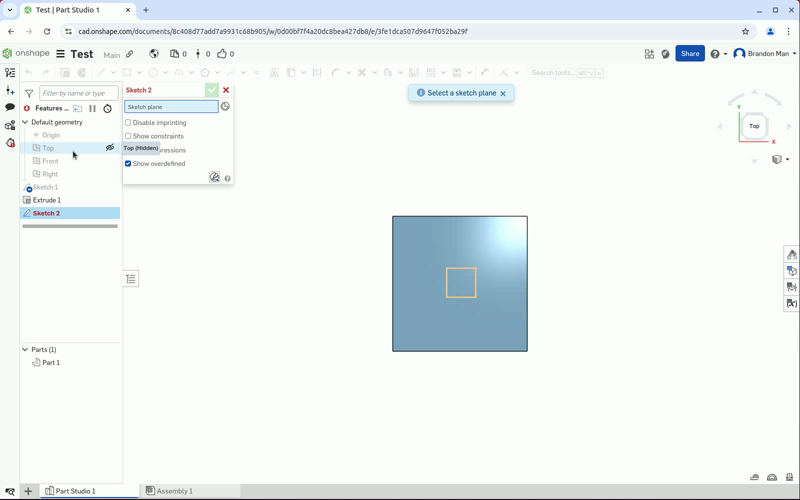
click(73, 150)
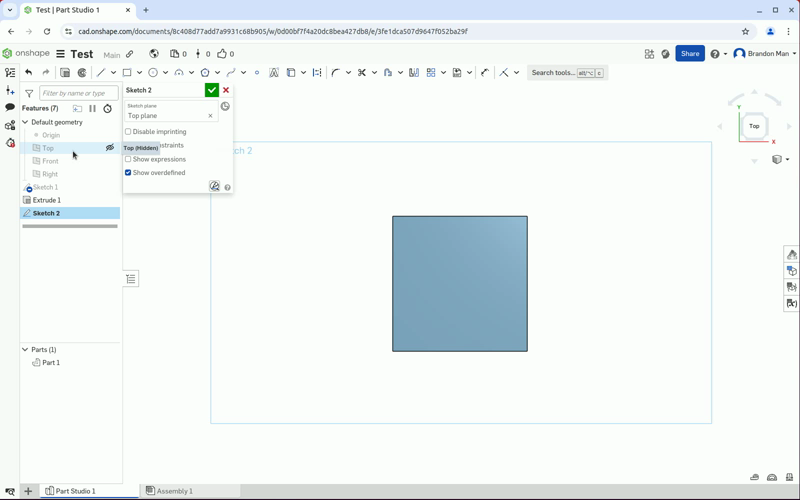
mouse_move(73, 352)
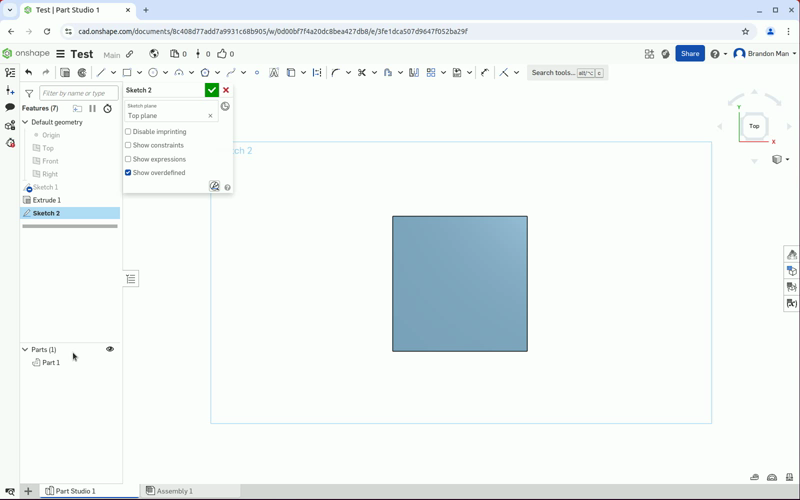
key(y)
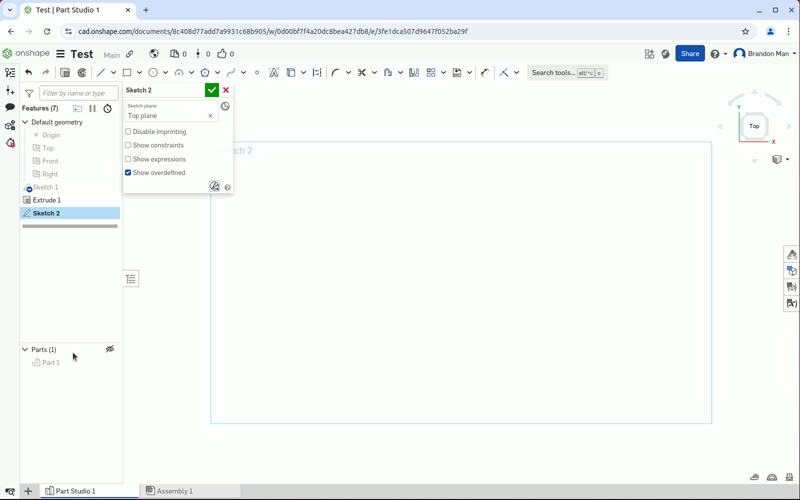
key(l)
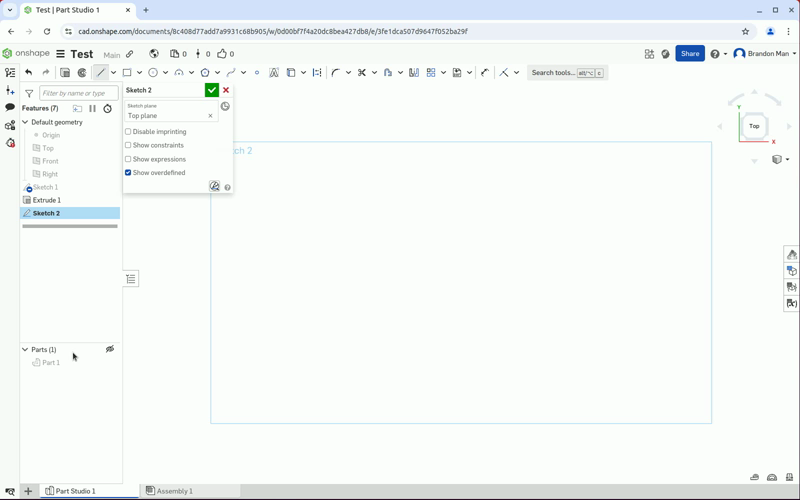
key_down(shift)
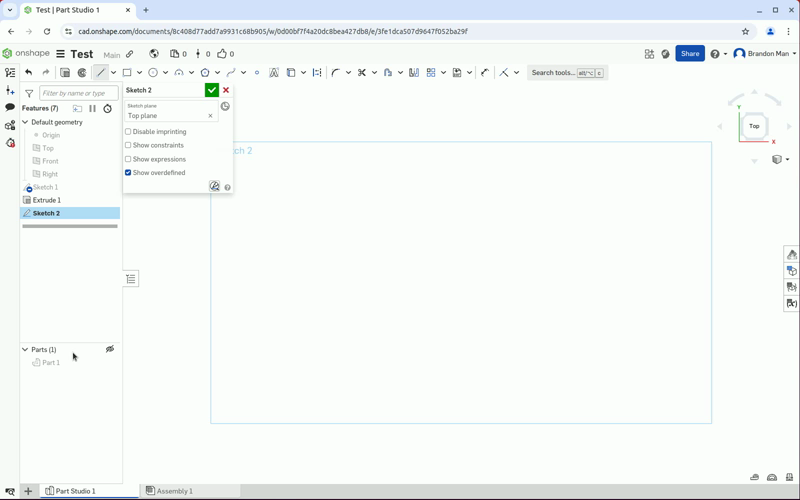
mouse_move(376, 367)
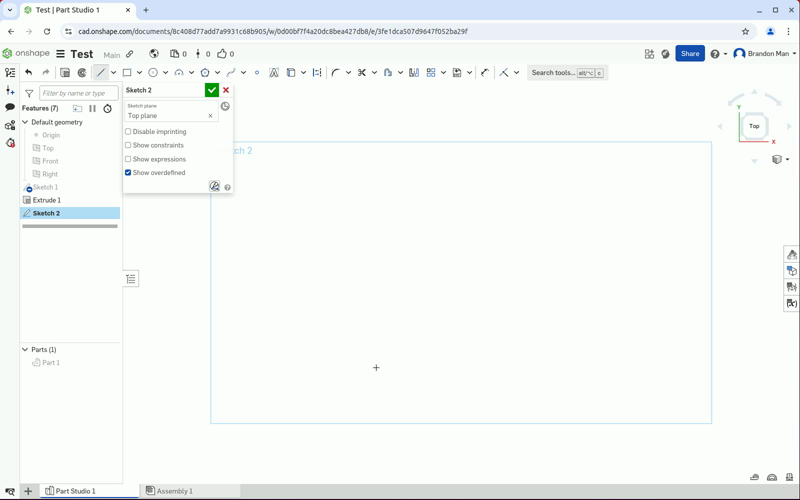
click(376, 367)
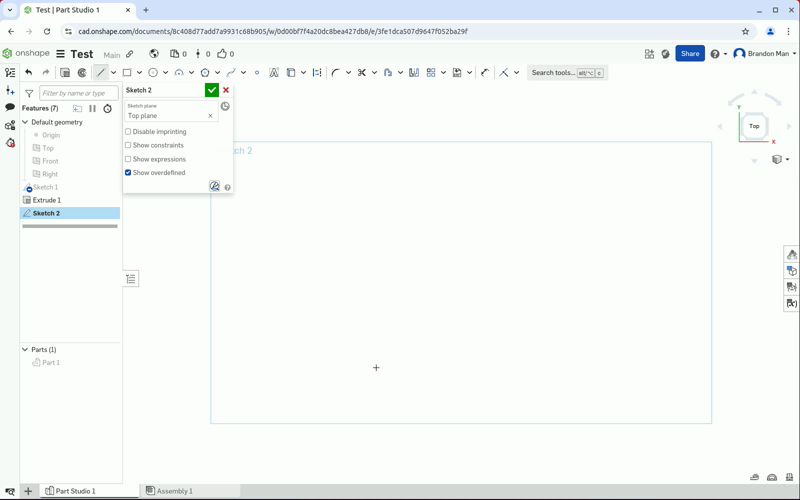
key_up(shift)
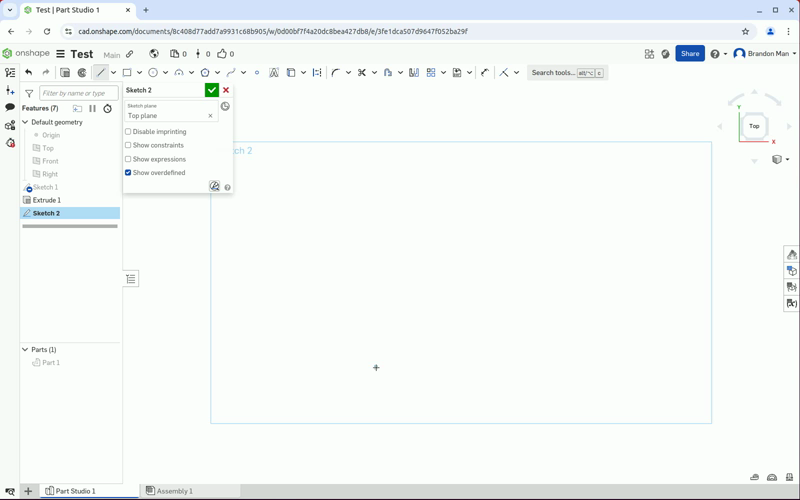
key_down(shift)
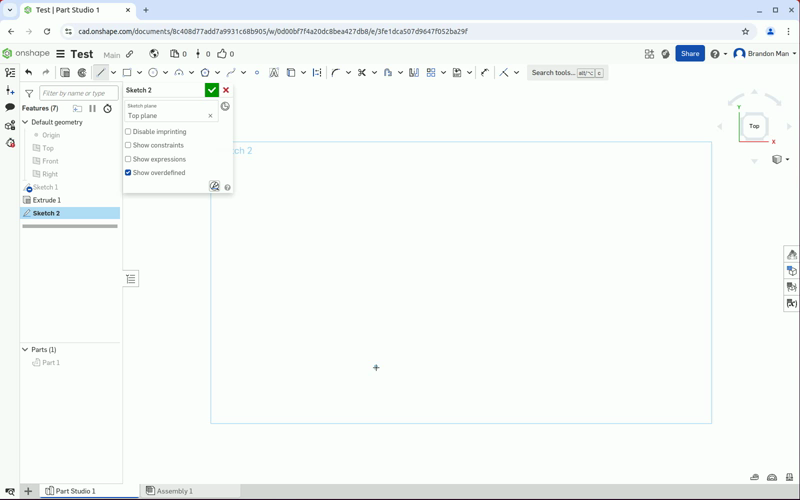
mouse_move(544, 367)
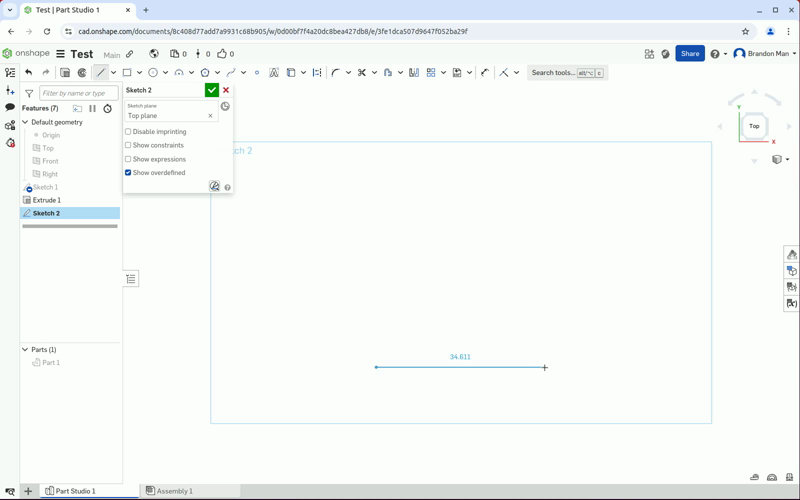
click(544, 367)
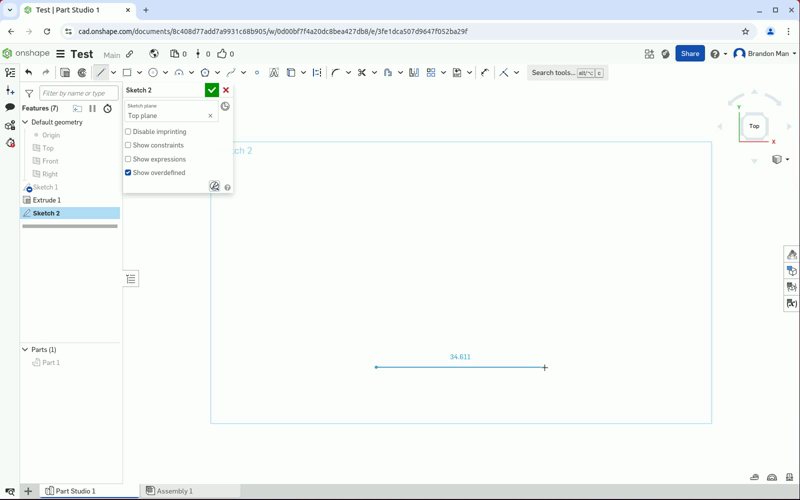
key_up(shift)
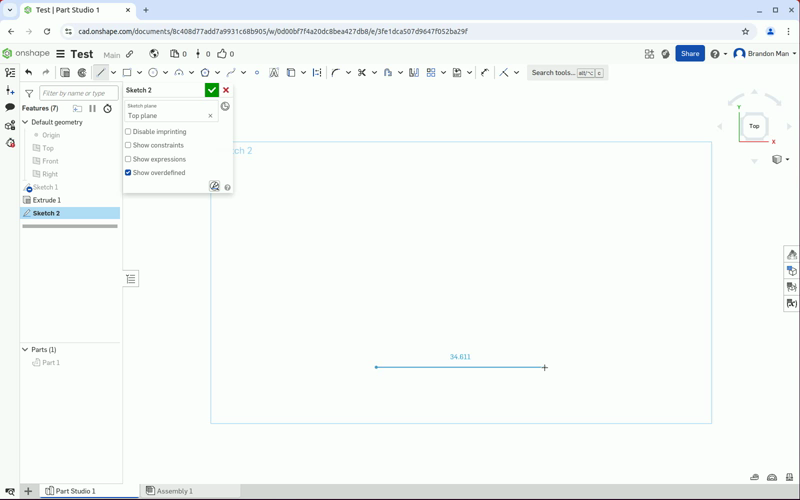
key_down(shift)
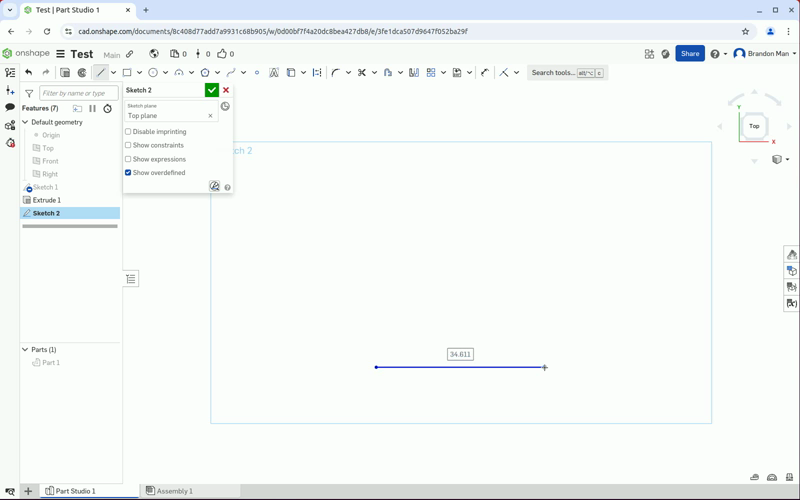
mouse_move(544, 198)
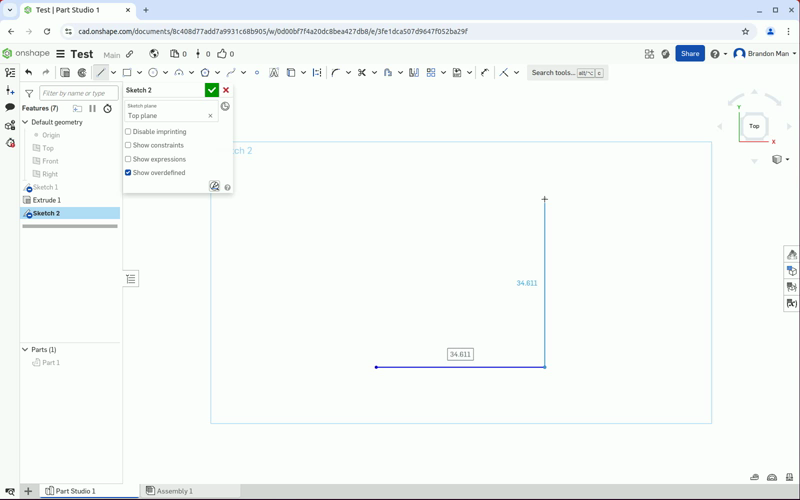
click(544, 198)
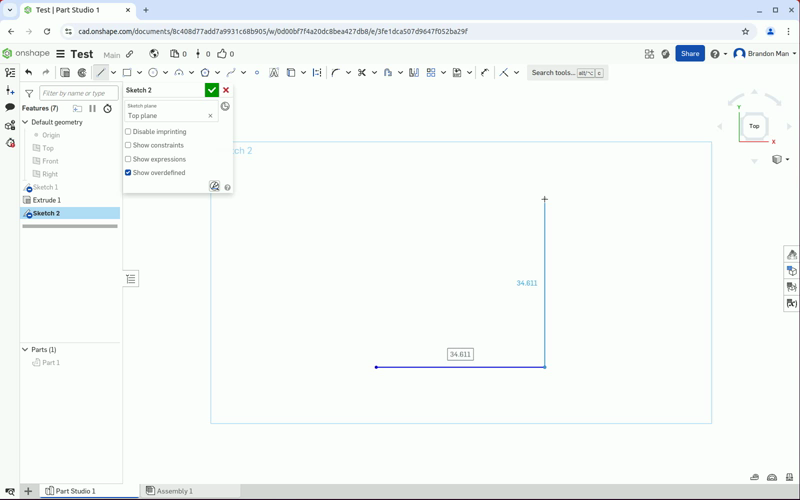
key_up(shift)
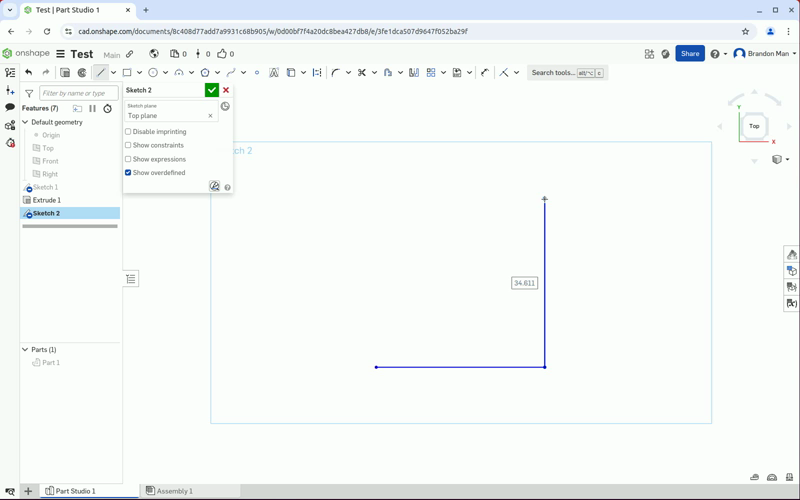
key_down(shift)
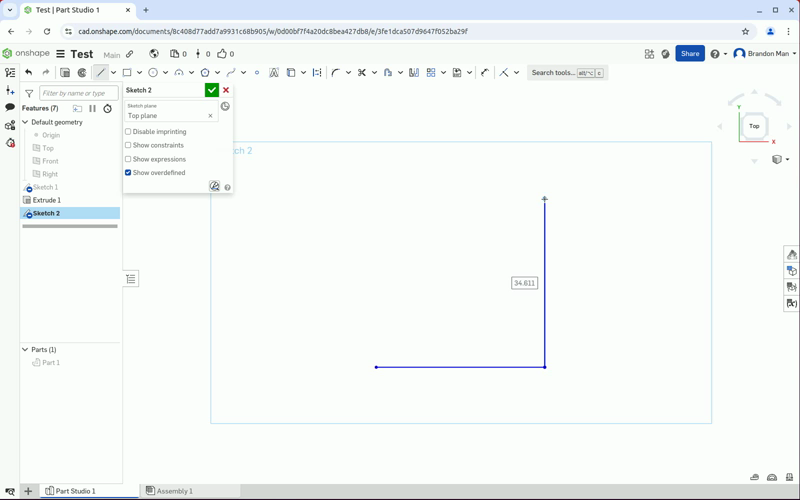
mouse_move(376, 198)
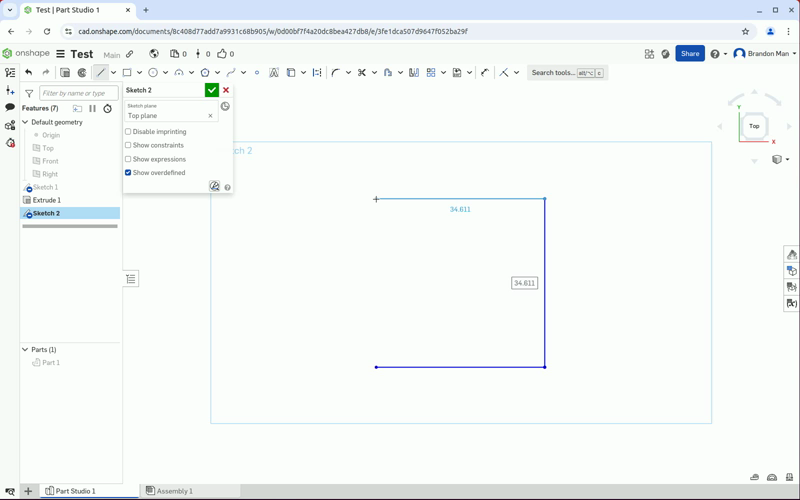
click(376, 198)
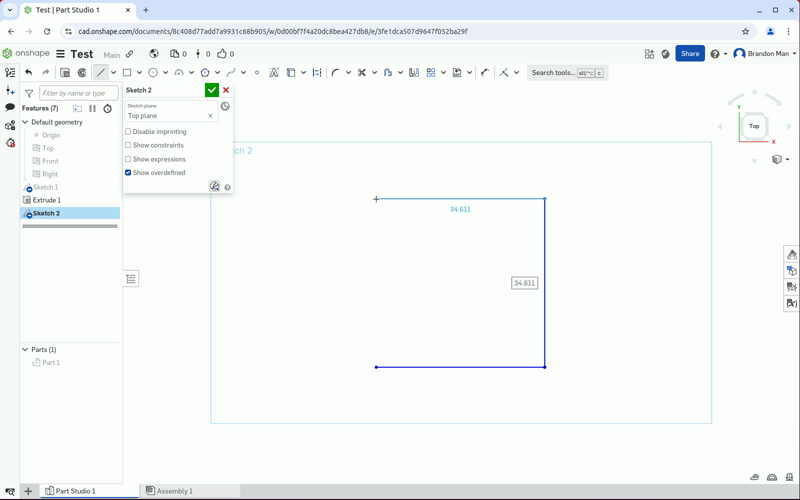
key_up(shift)
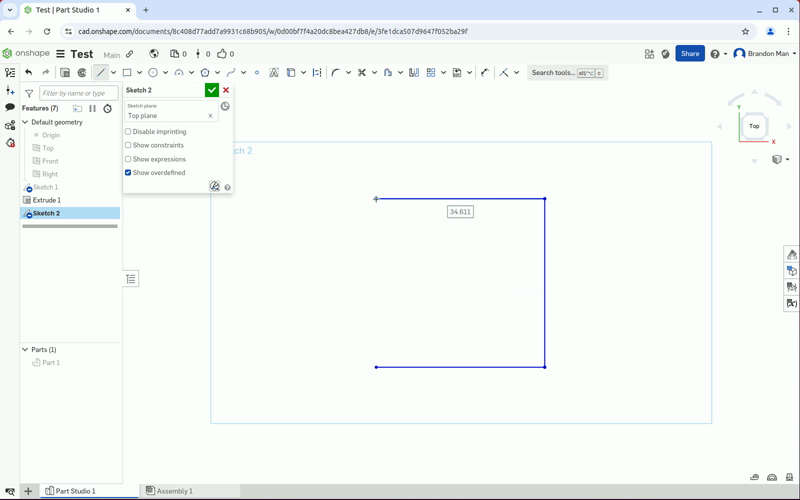
key_down(shift)
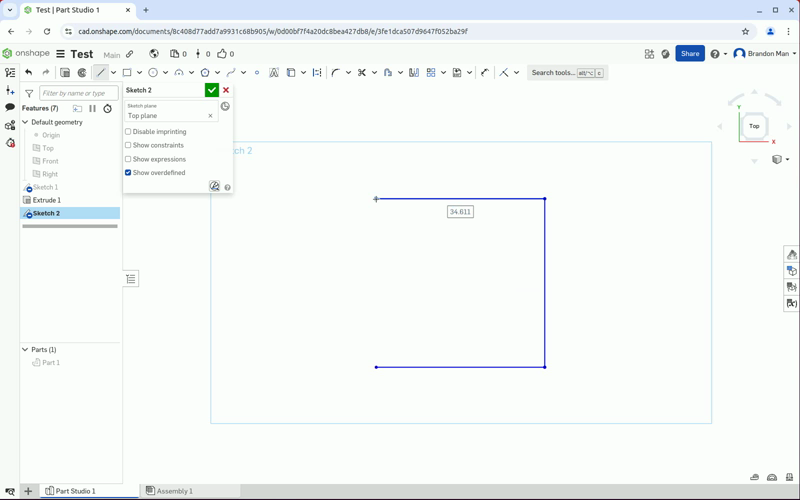
mouse_move(376, 367)
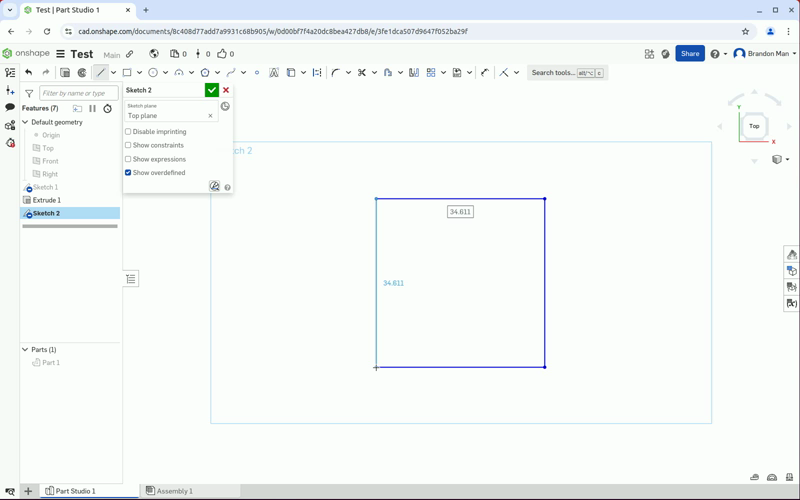
key_up(shift)
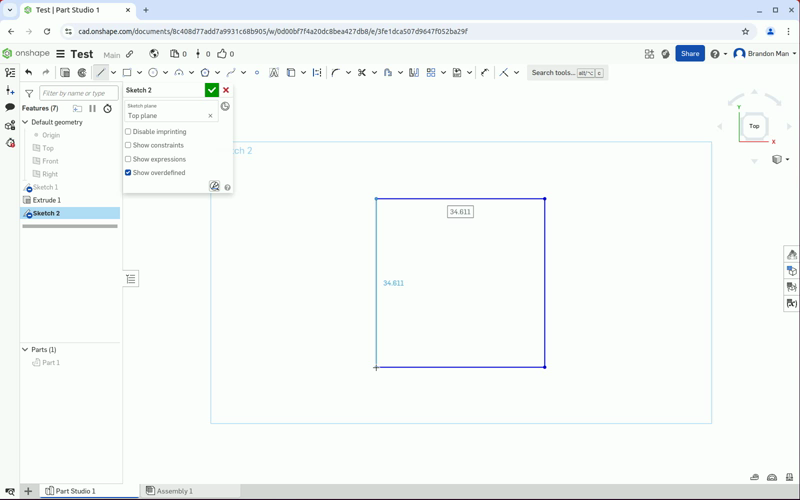
click(376, 367)
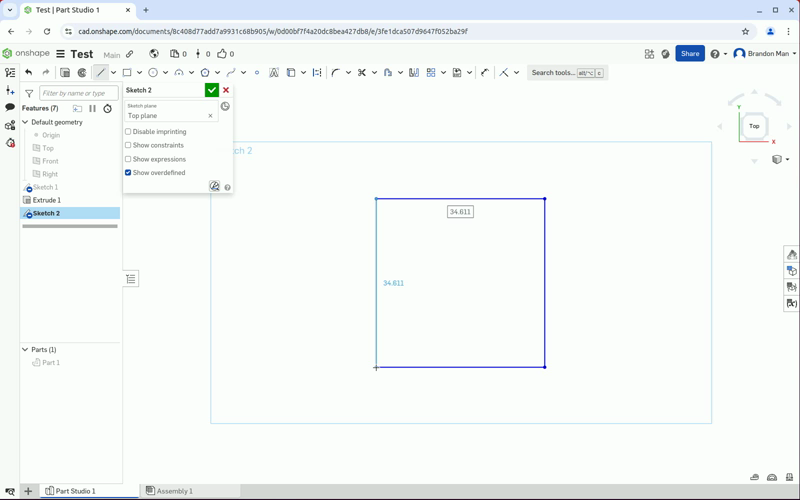
key(esc)
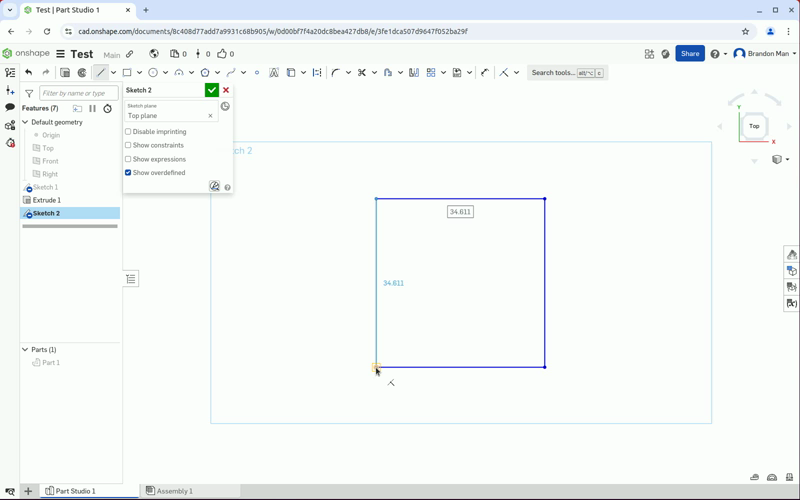
key(l)
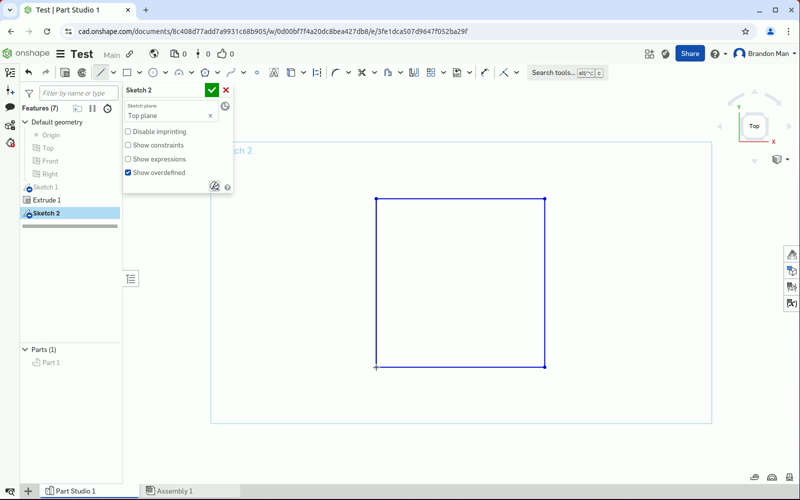
key_down(shift)
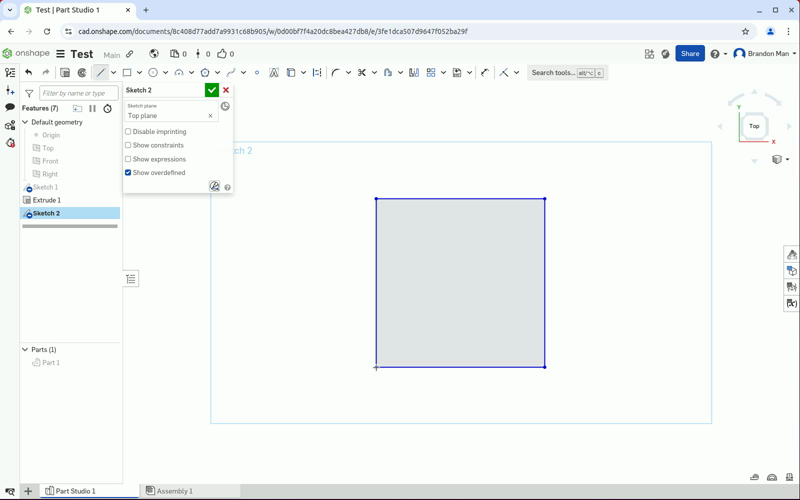
mouse_move(394, 349)
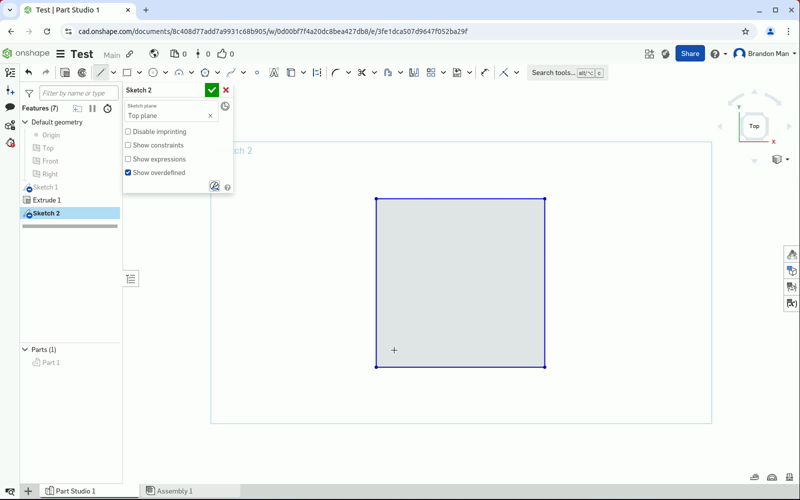
click(394, 349)
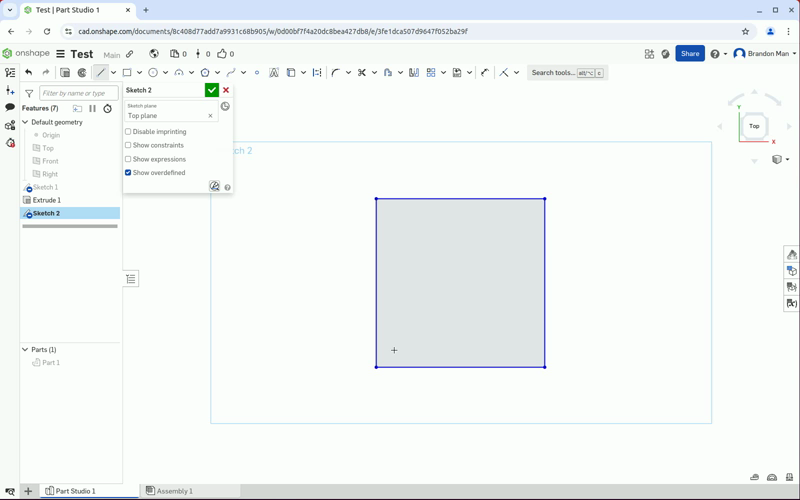
key_up(shift)
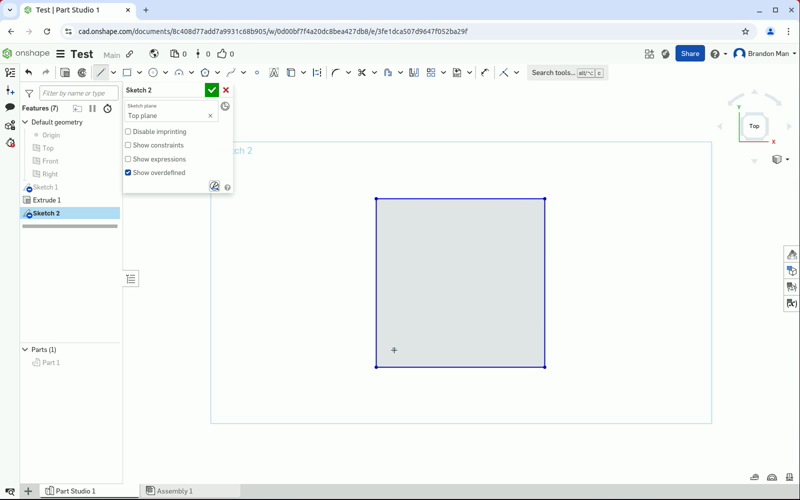
key_down(shift)
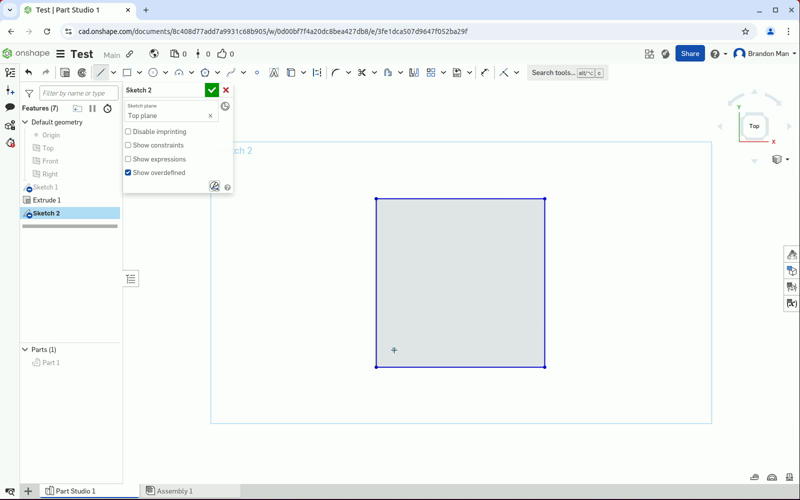
mouse_move(528, 349)
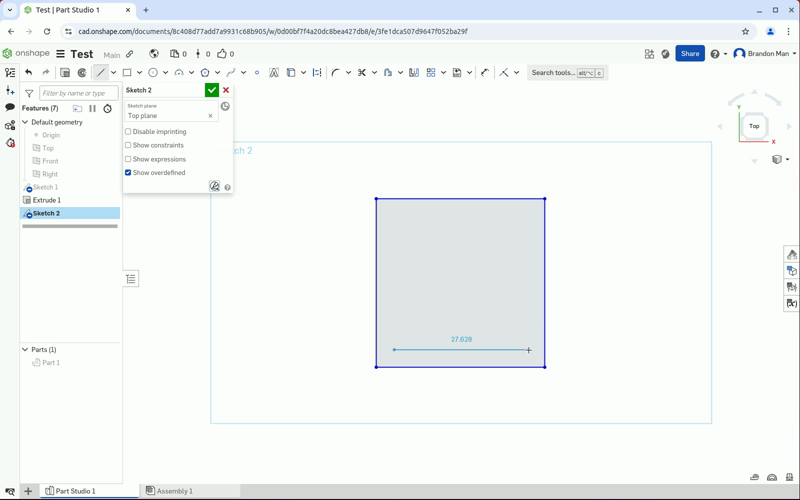
click(528, 349)
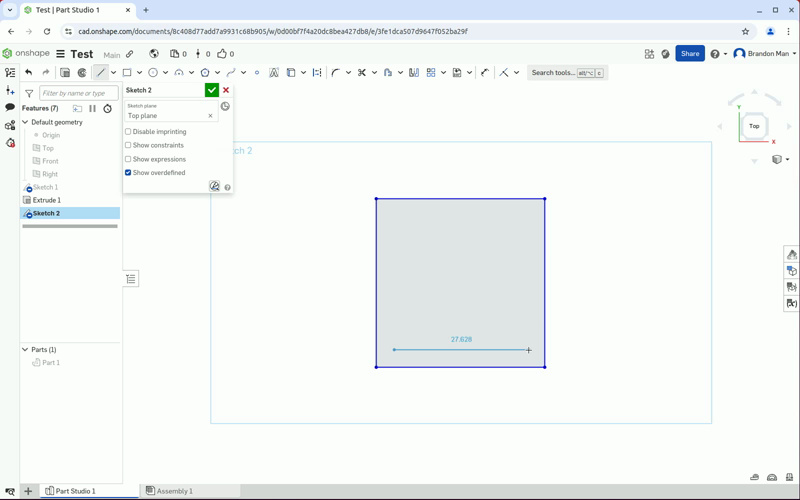
key_up(shift)
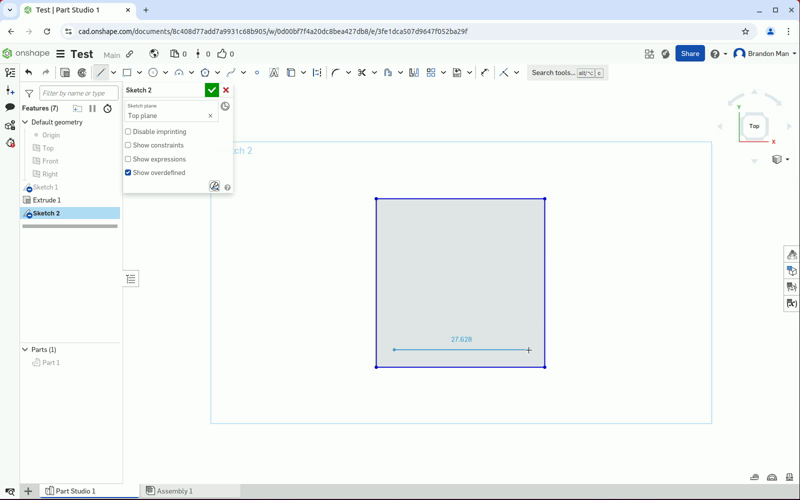
key_down(shift)
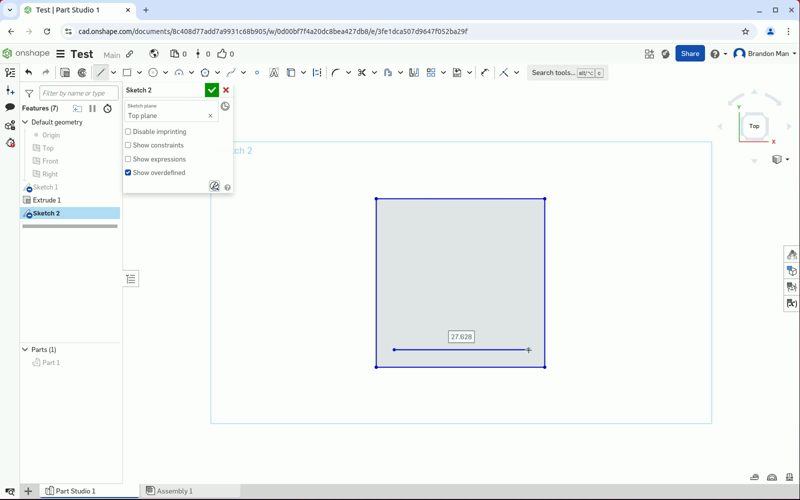
mouse_move(528, 215)
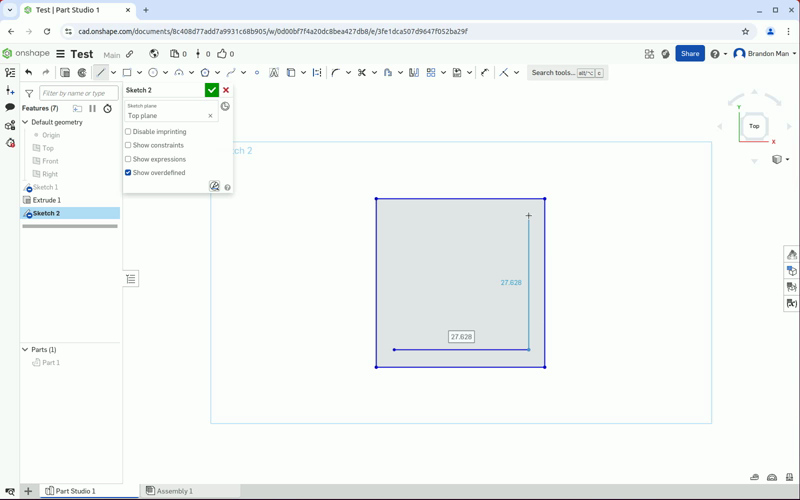
click(528, 215)
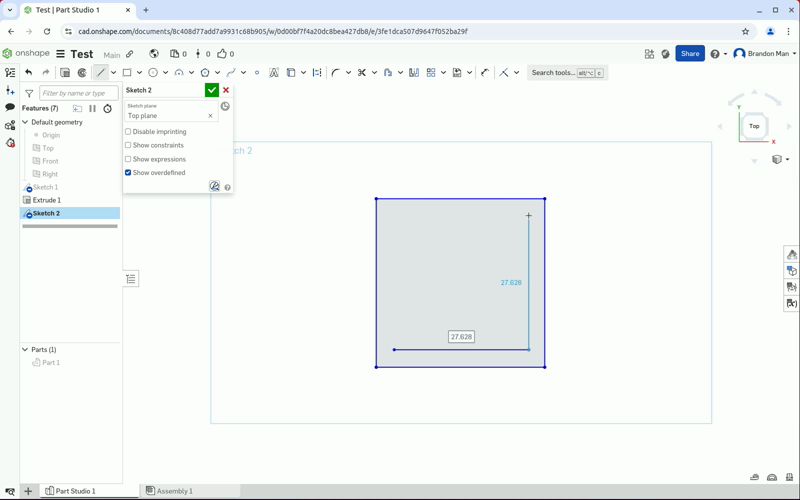
key_up(shift)
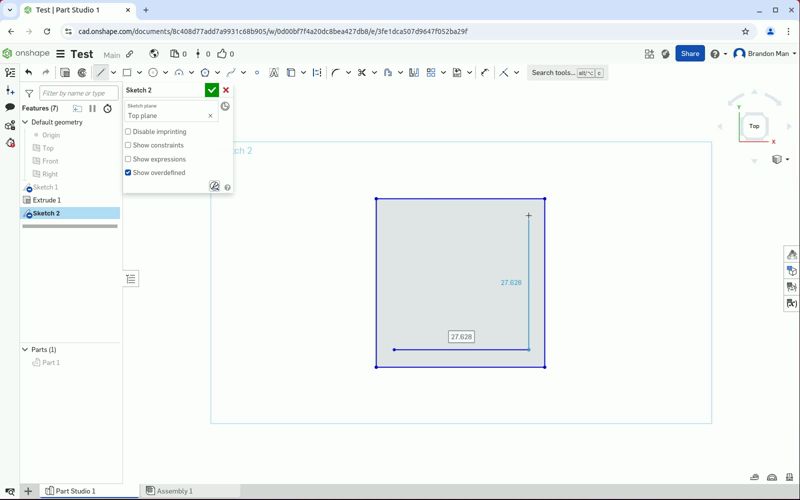
key_down(shift)
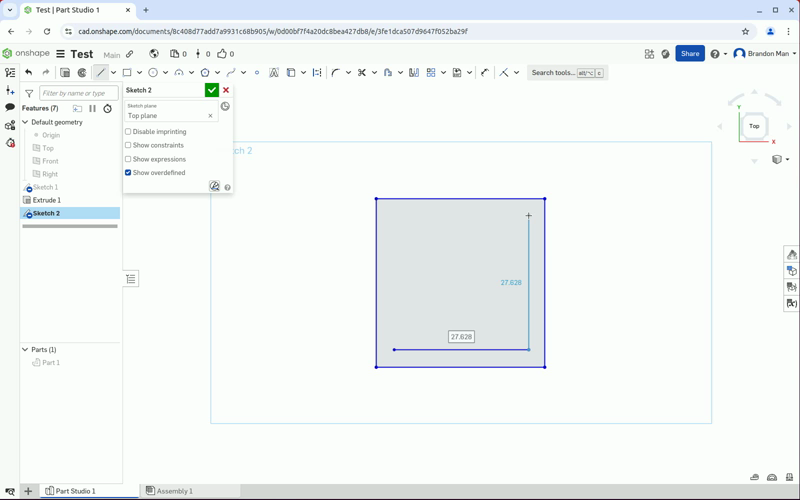
mouse_move(394, 215)
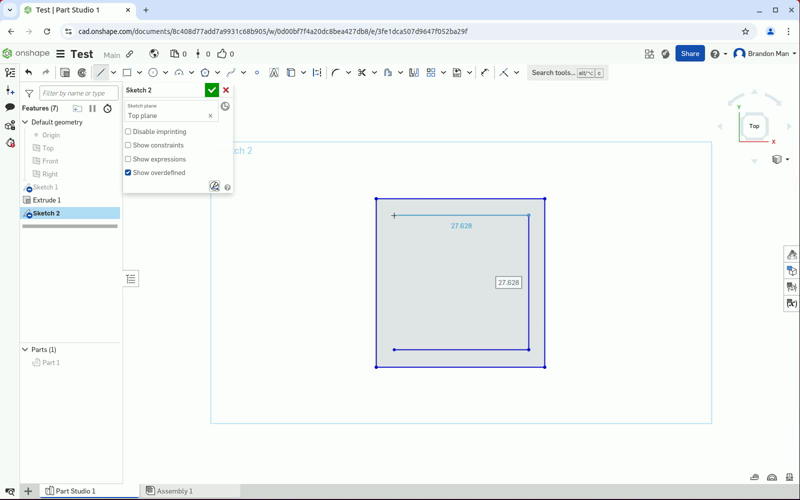
click(394, 215)
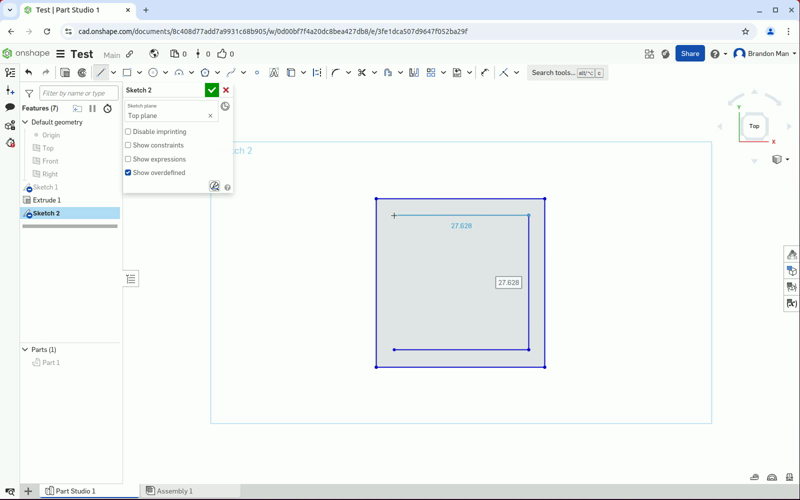
key_up(shift)
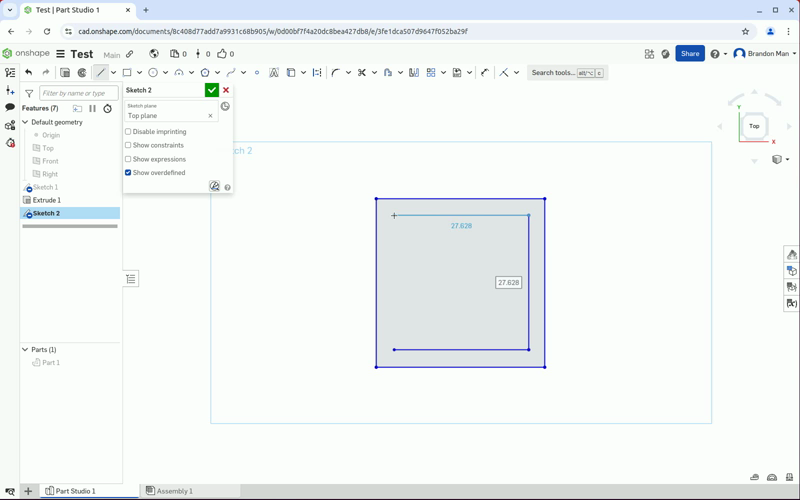
key_down(shift)
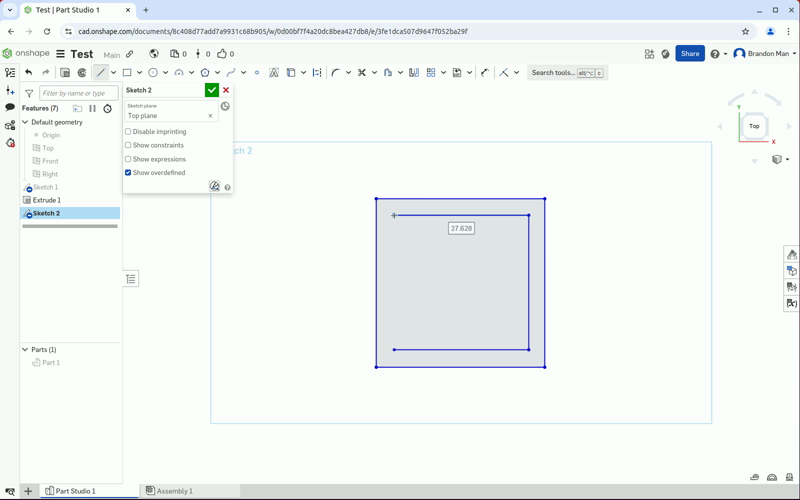
mouse_move(394, 349)
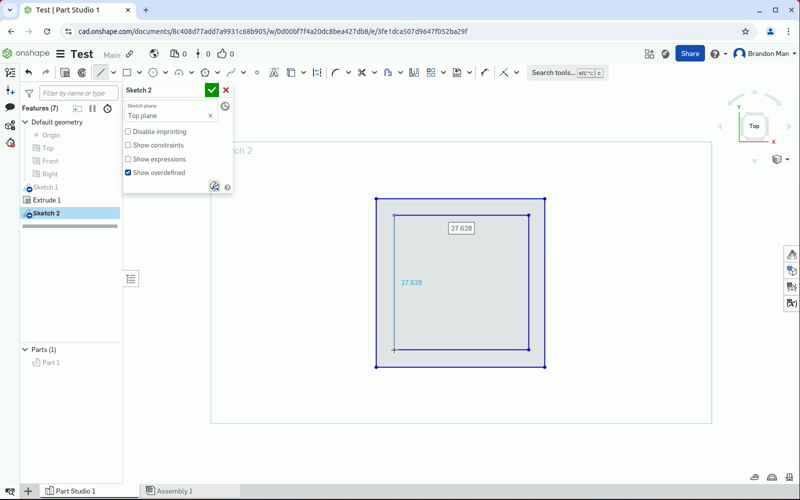
key_up(shift)
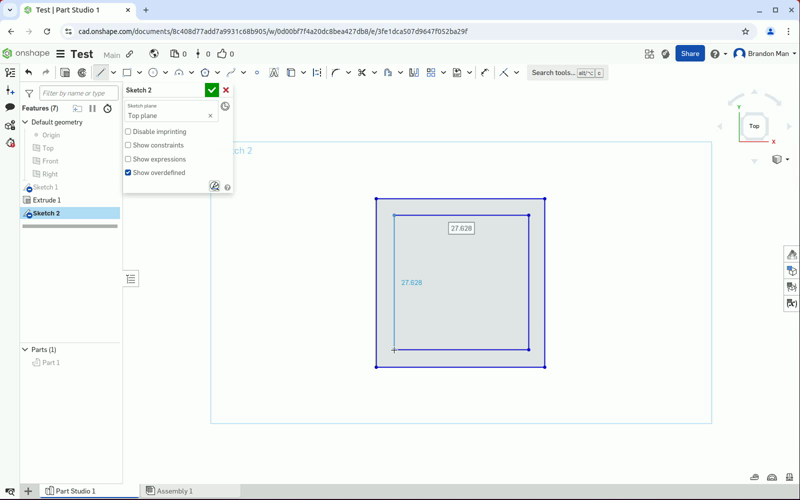
click(394, 349)
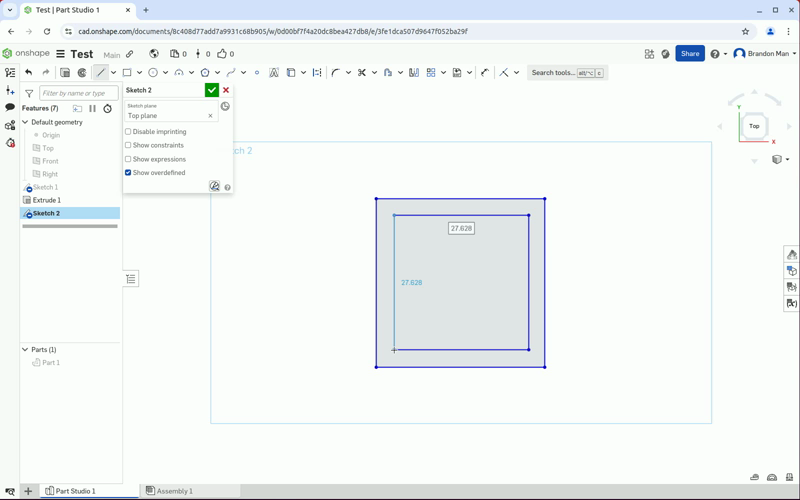
key(esc)
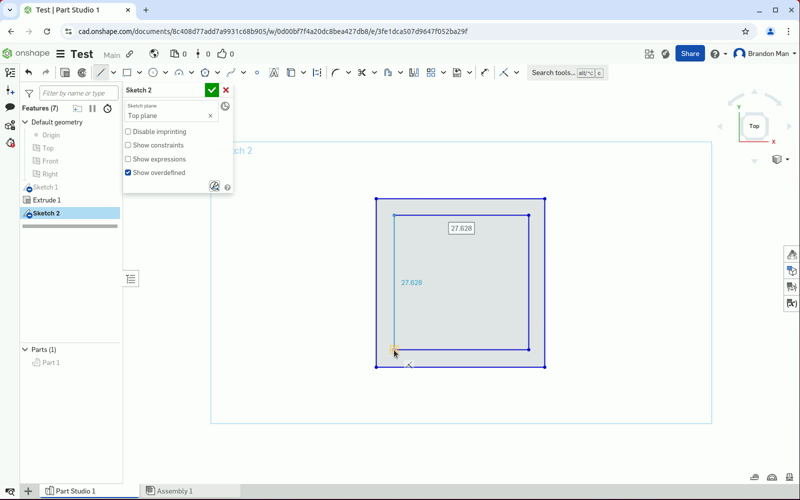
mouse_move(535, 339)
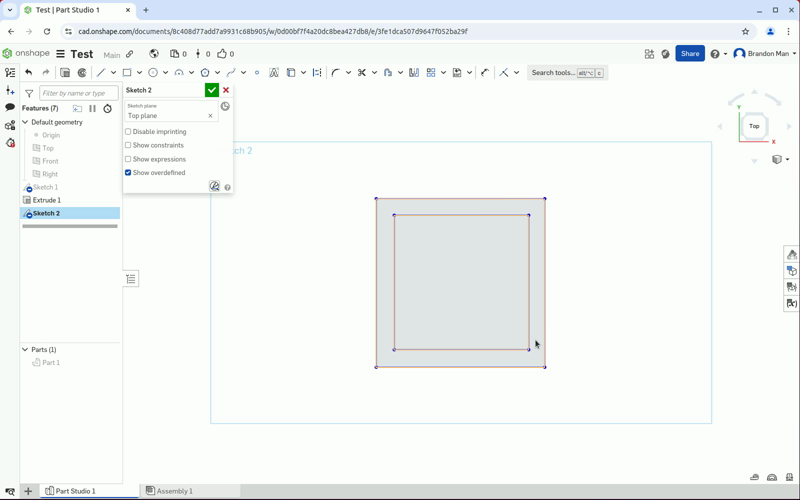
click(535, 339)
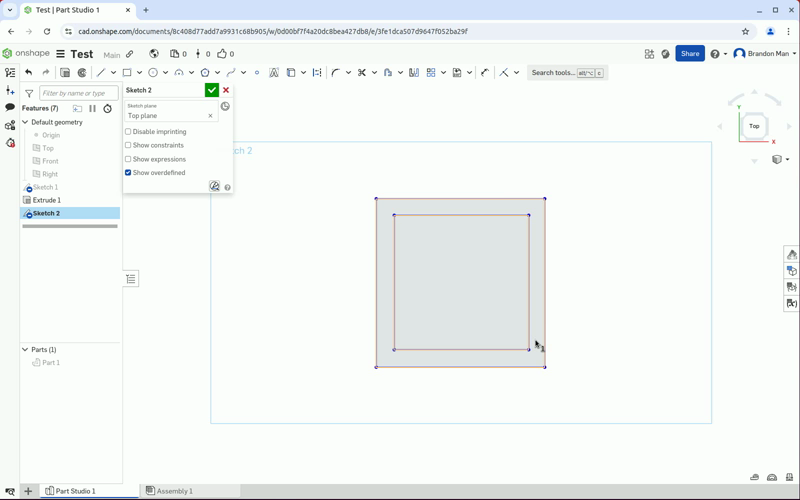
mouse_move(73, 352)
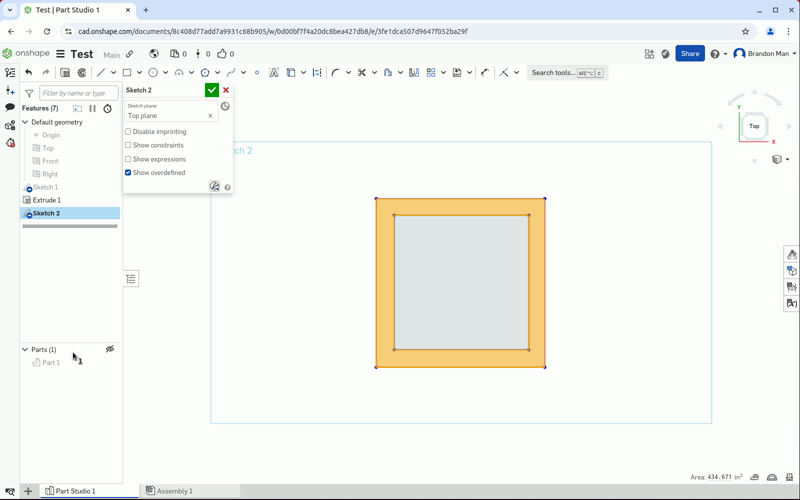
key(shift+y)
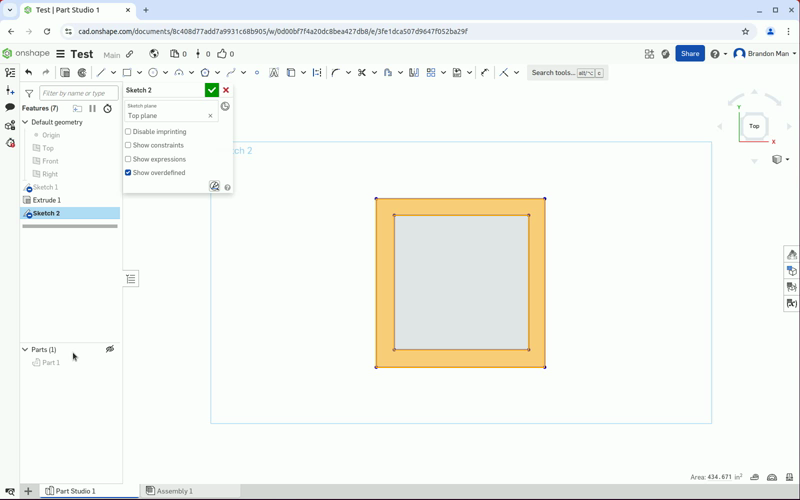
key(shift+e)
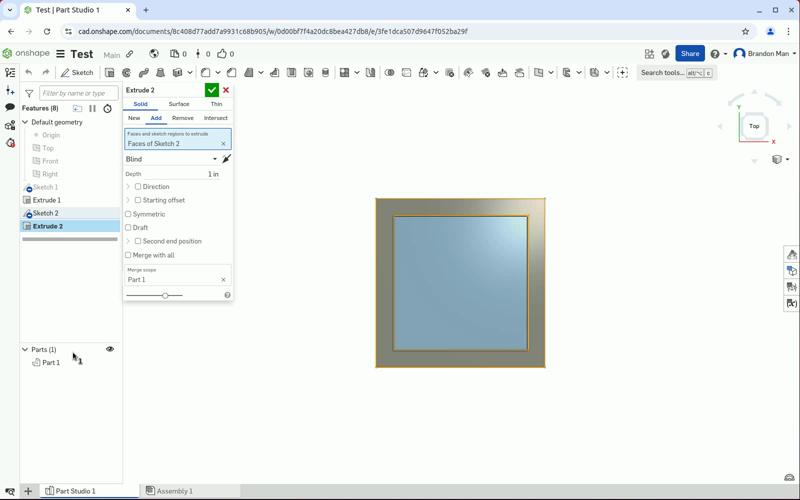
mouse_move(143, 106)
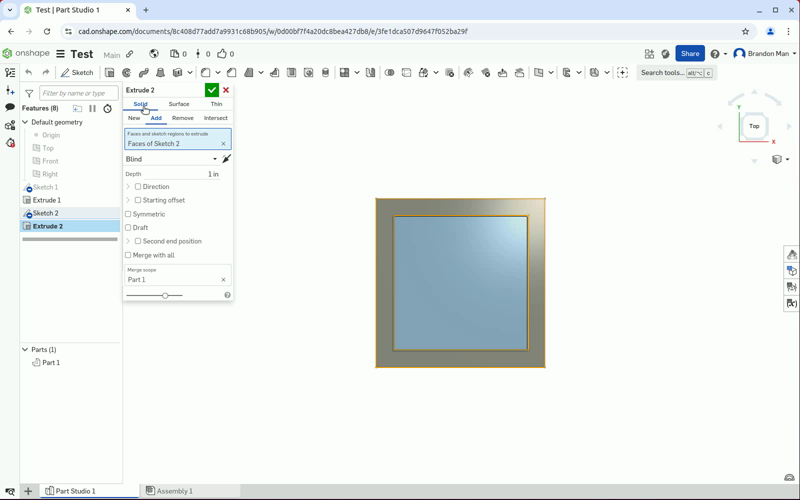
click(143, 106)
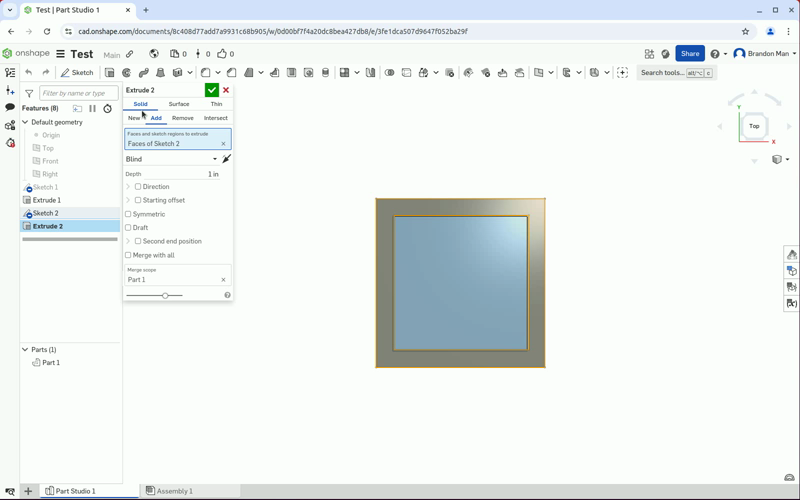
mouse_move(137, 120)
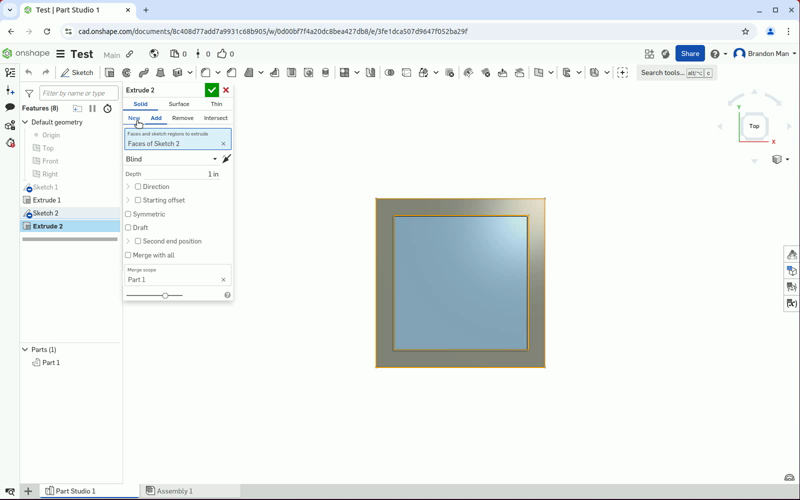
click(137, 120)
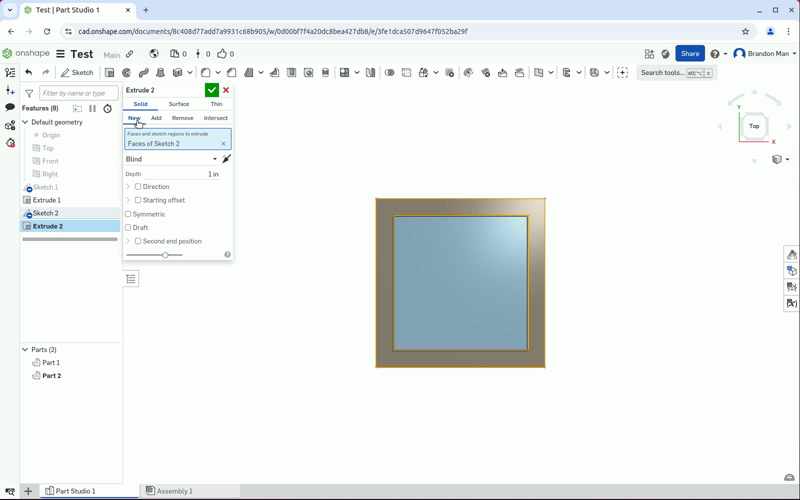
key(tab, 4)
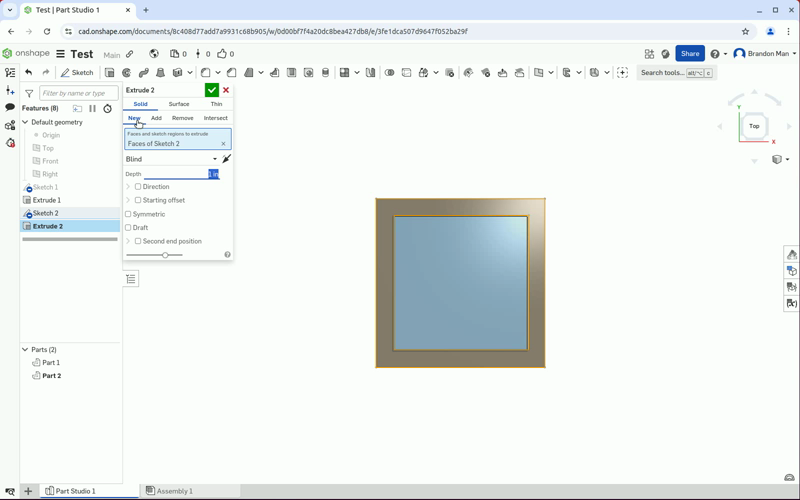
text(-11.554)
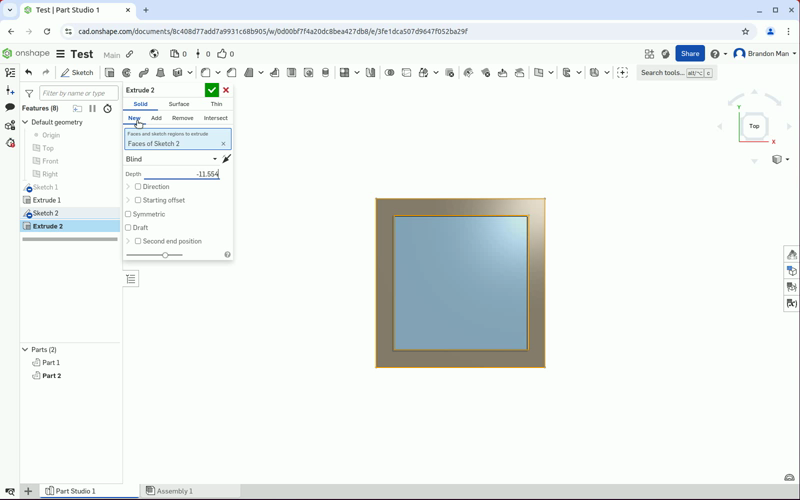
key(enter)
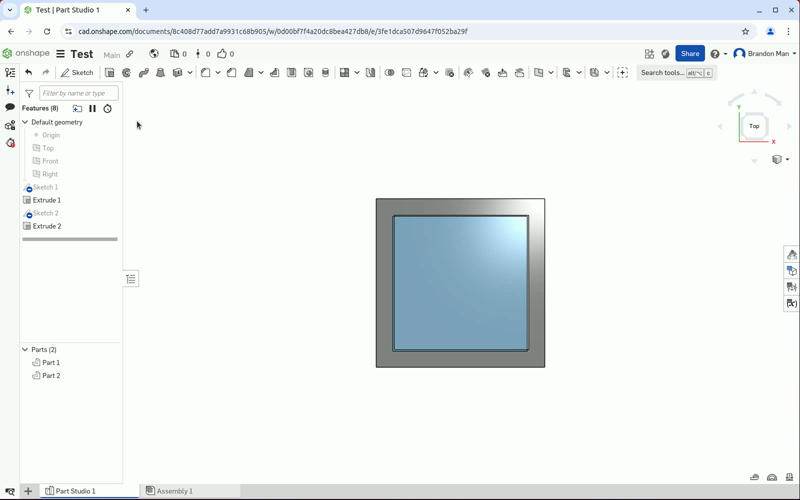
key(shift+h)
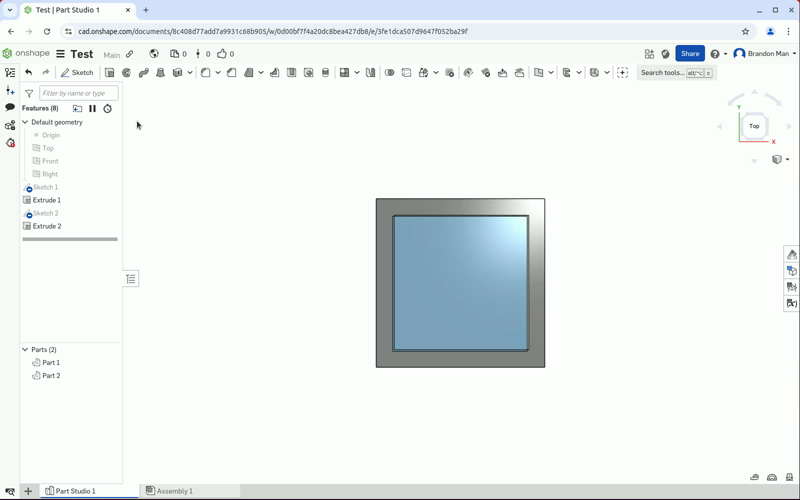
key(shift+h)
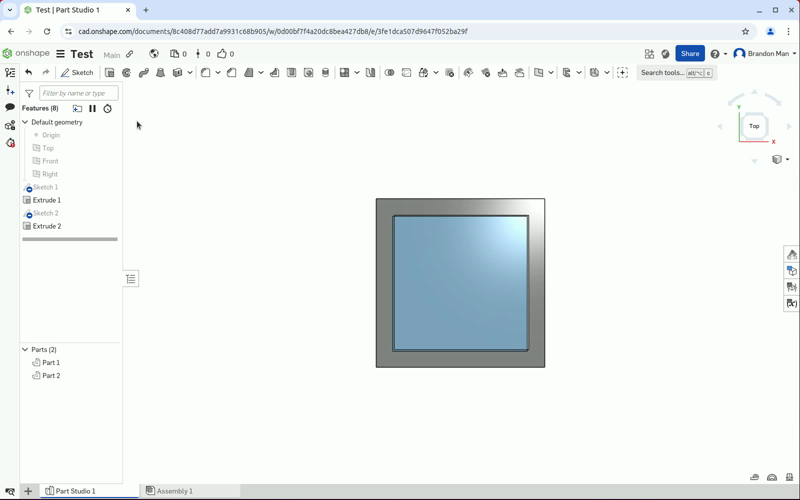
mouse_move(73, 189)
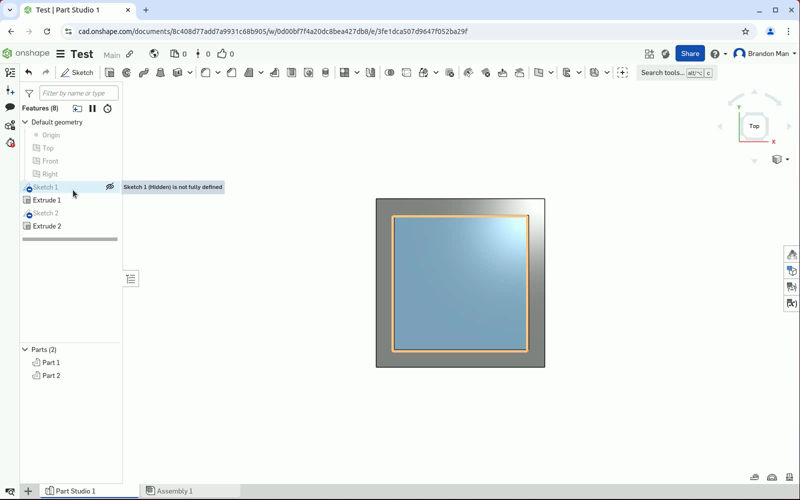
click(73, 189)
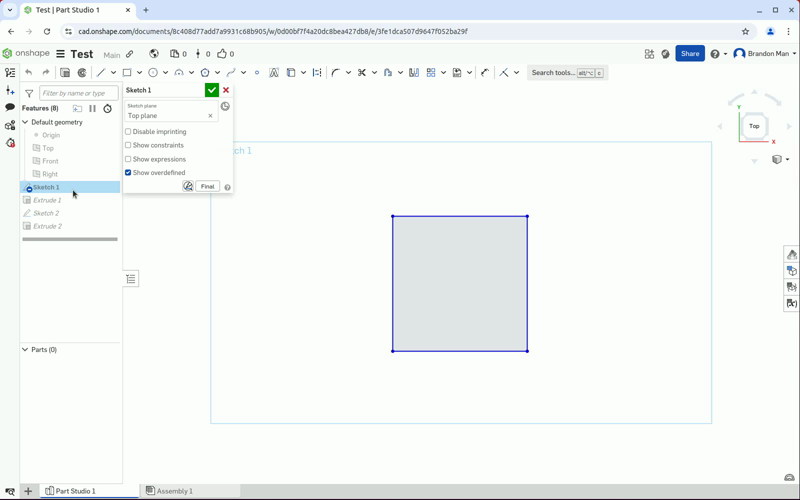
mouse_move(229, 92)
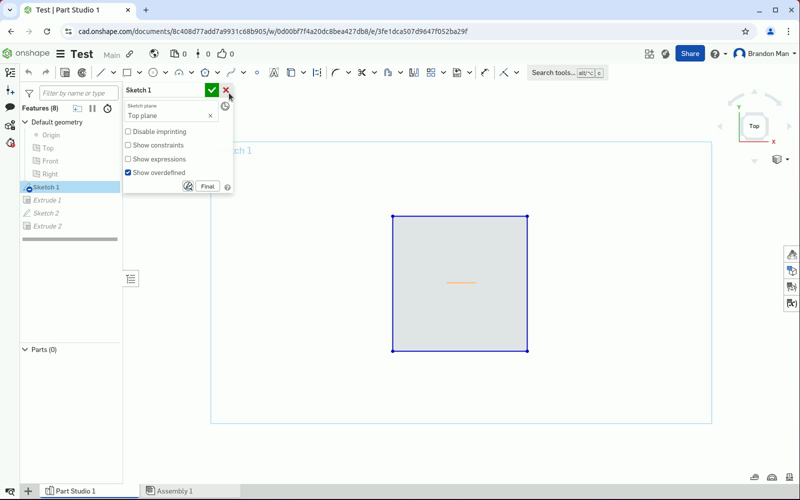
click(229, 92)
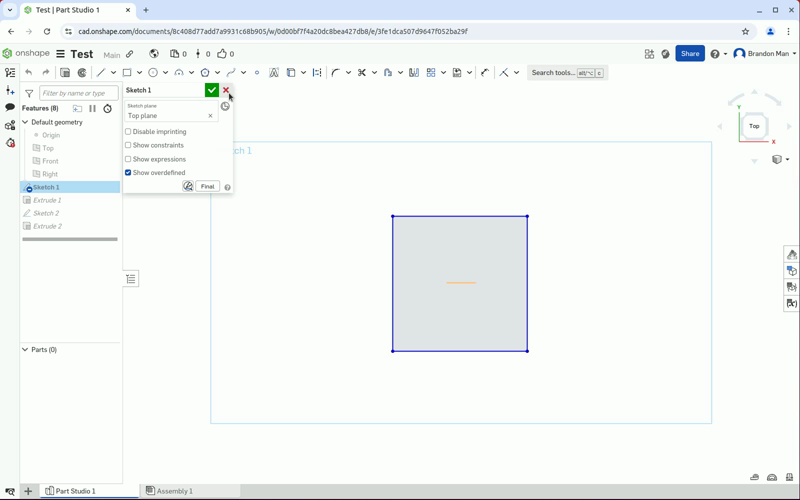
key(shift+s)
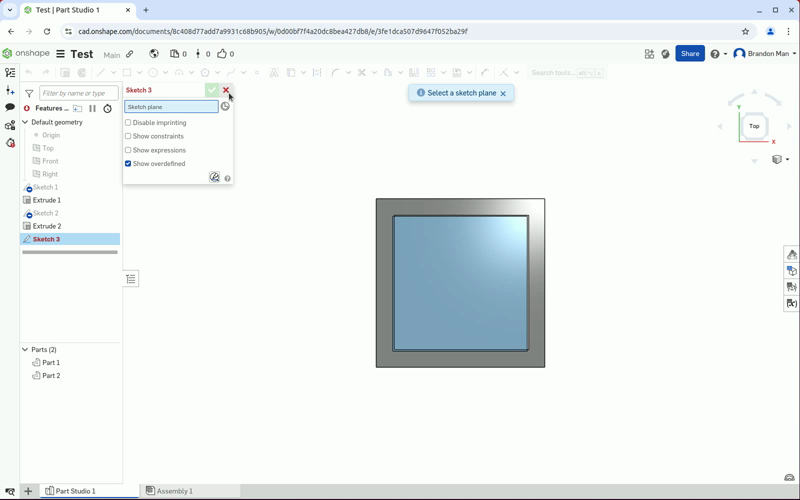
mouse_move(73, 150)
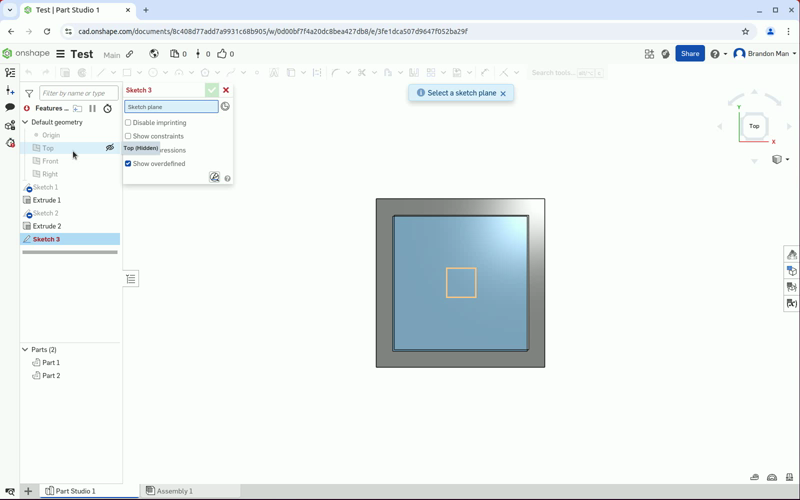
click(73, 150)
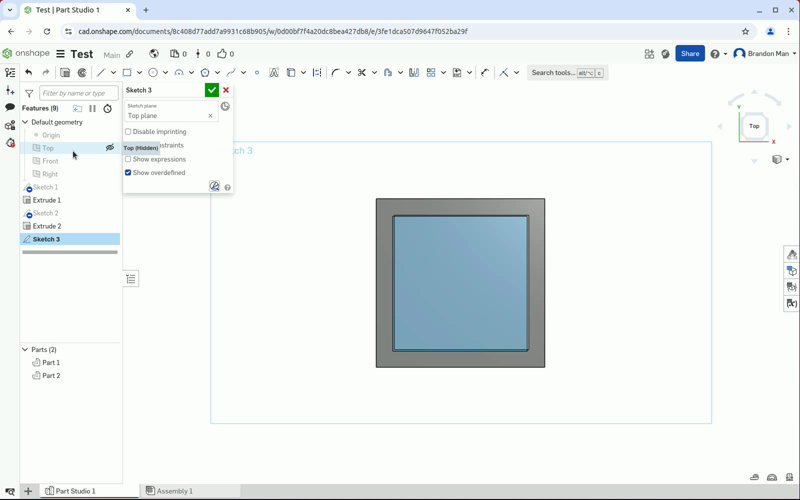
mouse_move(73, 352)
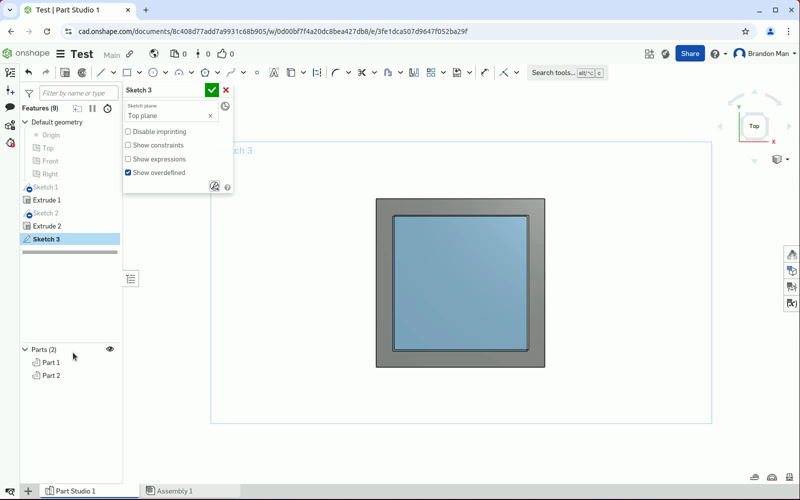
key(y)
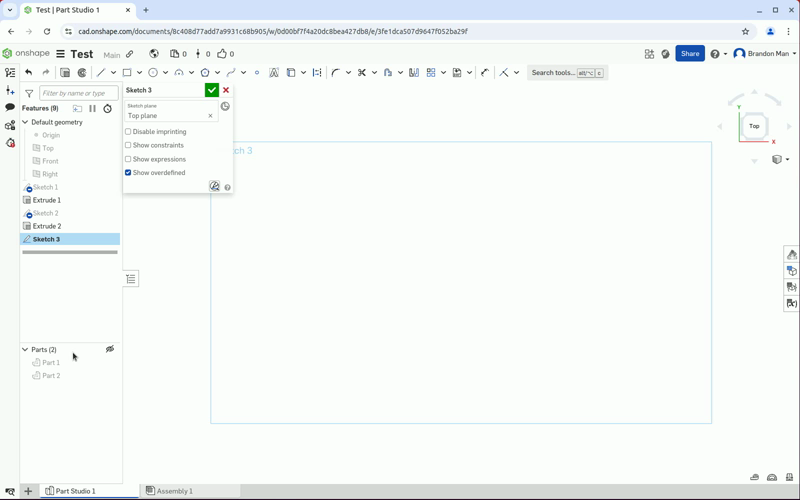
key(l)
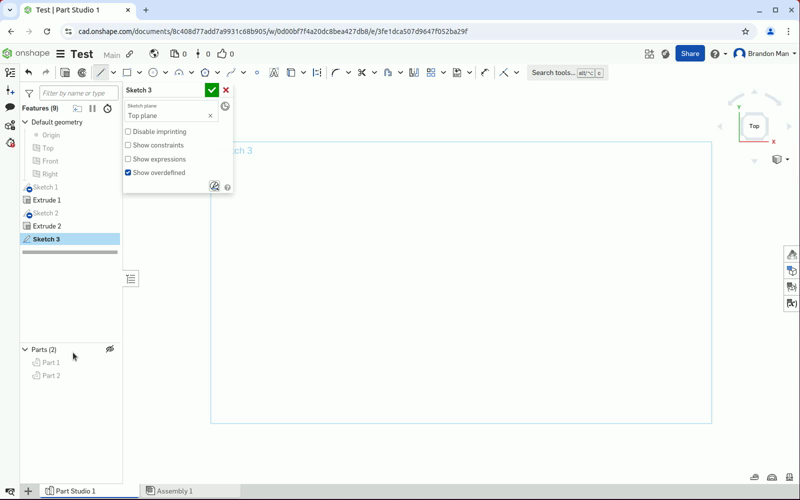
key_down(shift)
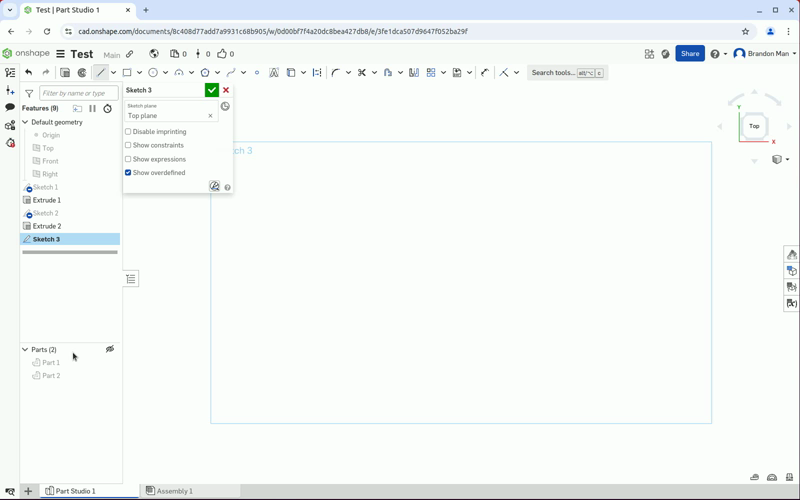
mouse_move(392, 351)
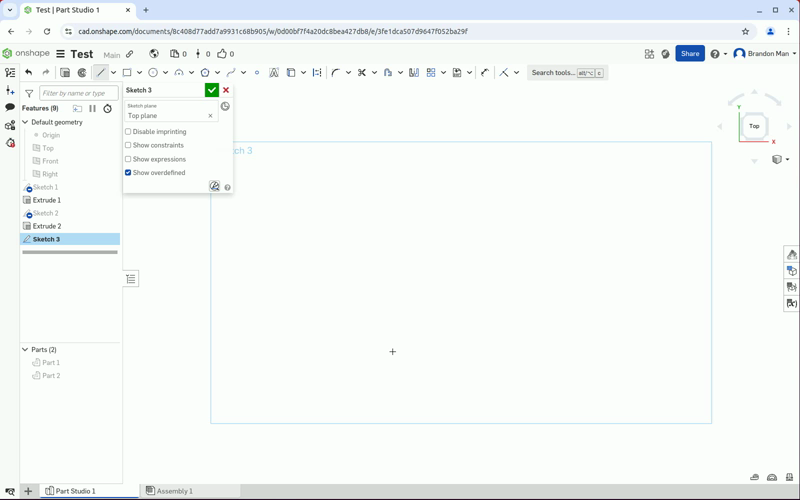
click(392, 351)
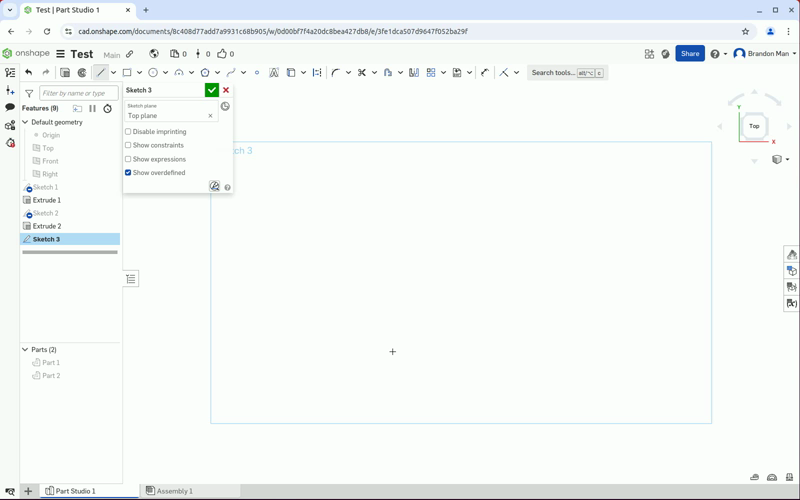
key_up(shift)
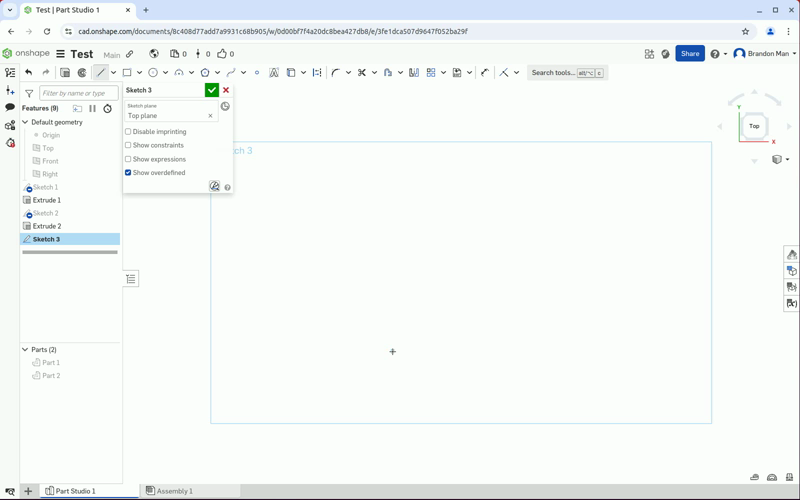
key_down(shift)
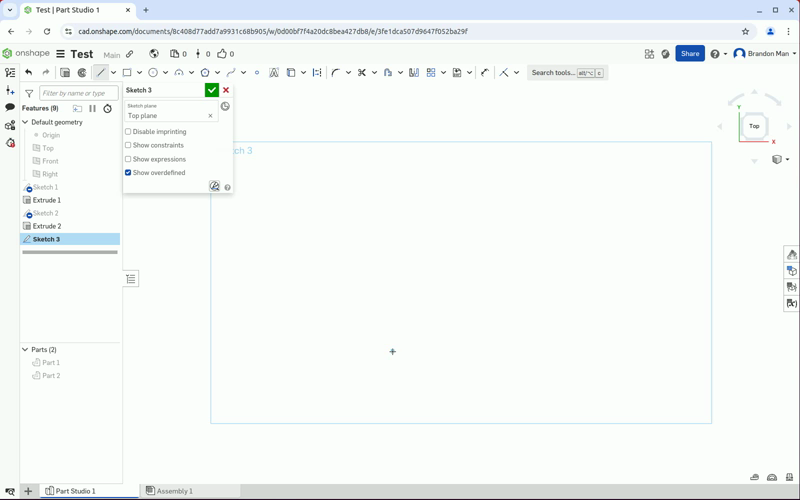
mouse_move(527, 351)
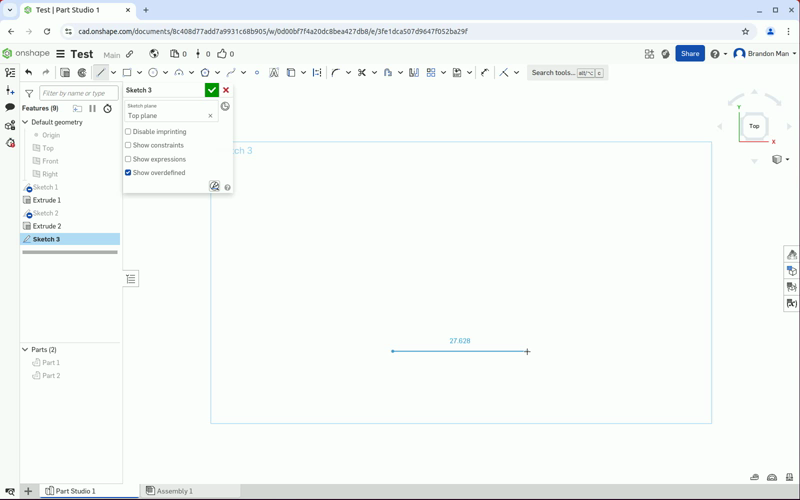
click(527, 351)
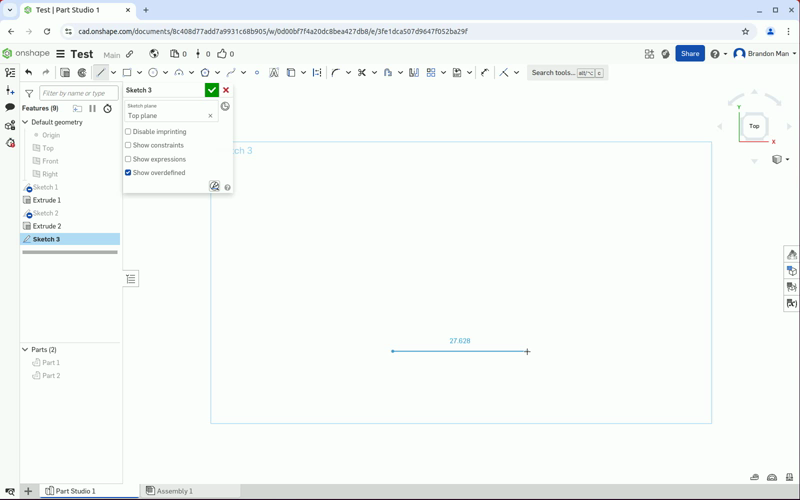
key_up(shift)
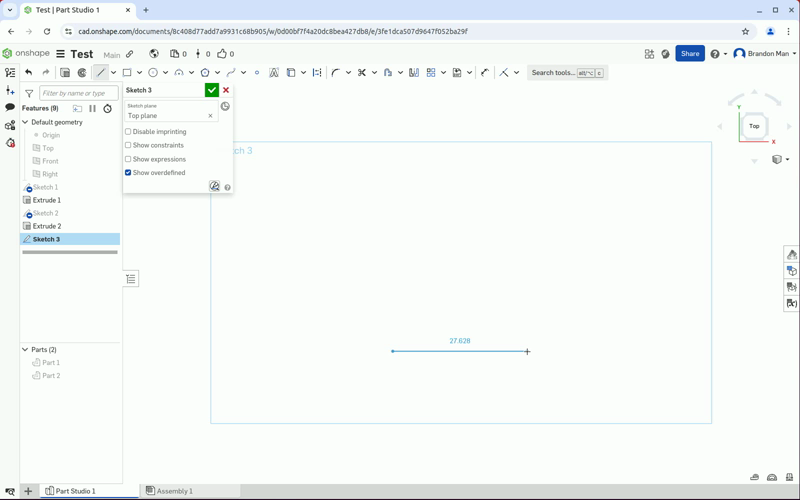
key_down(shift)
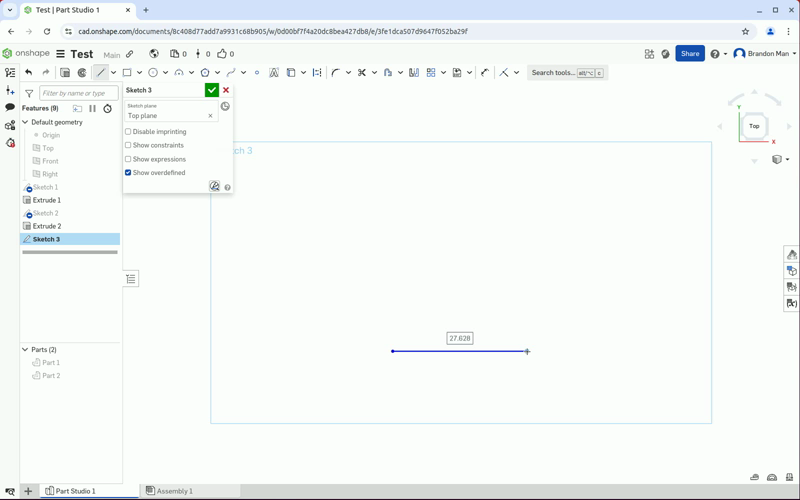
mouse_move(527, 216)
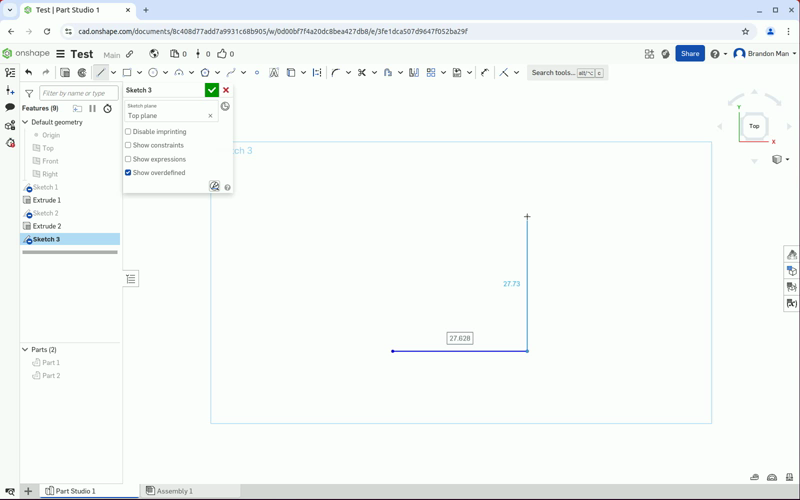
click(527, 216)
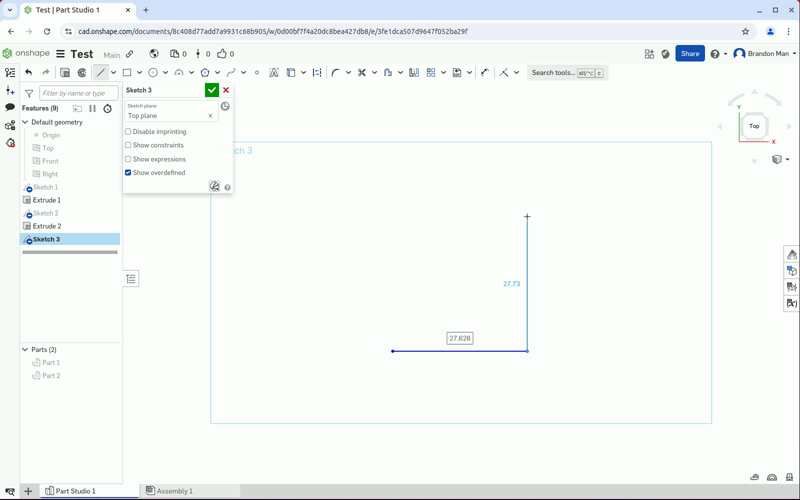
key_up(shift)
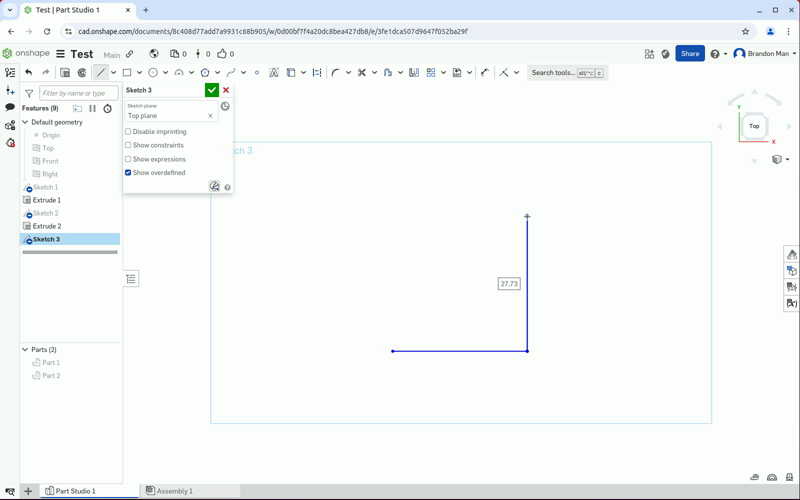
key_down(shift)
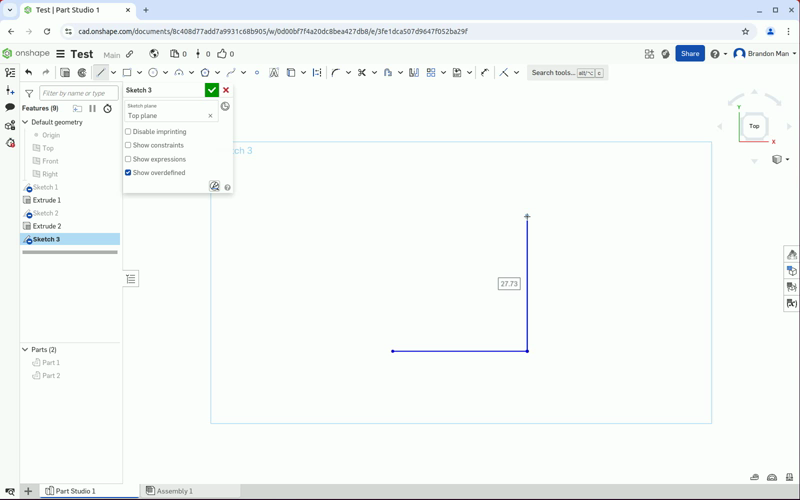
mouse_move(392, 216)
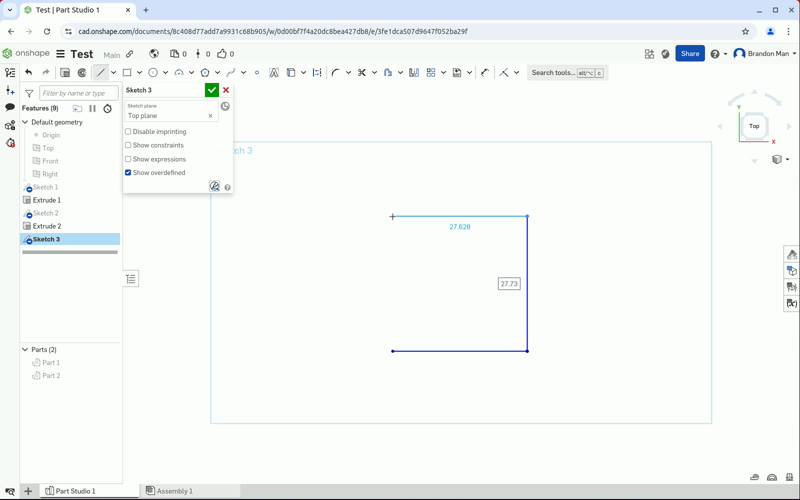
click(392, 216)
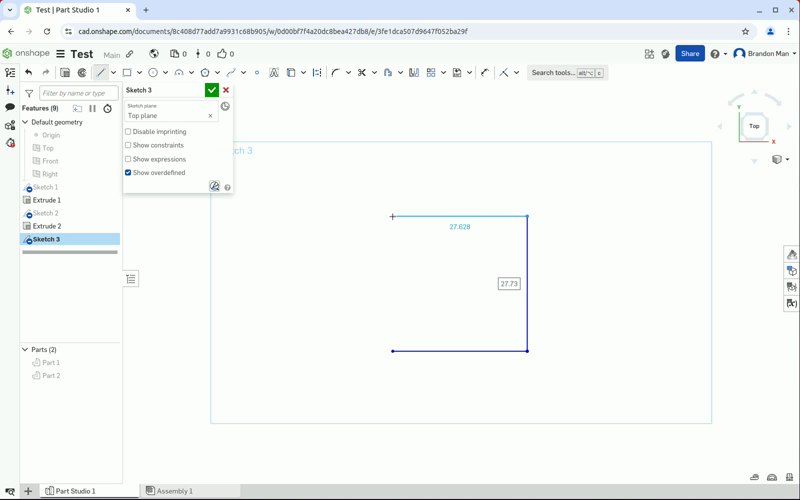
key_up(shift)
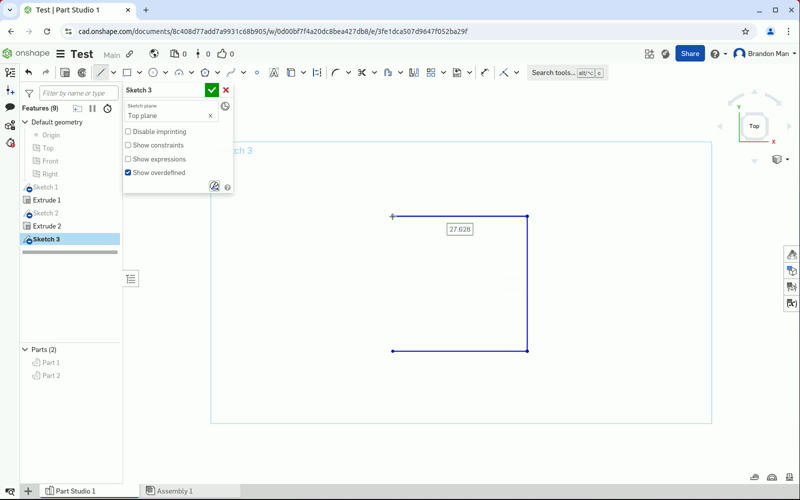
key_down(shift)
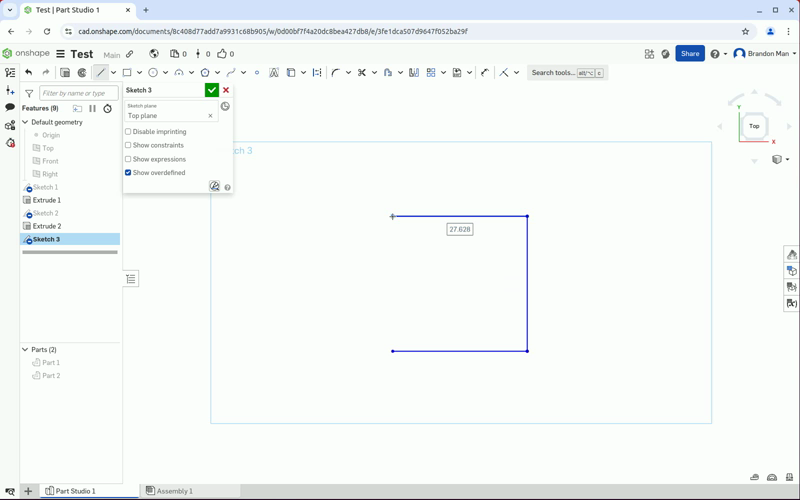
mouse_move(392, 351)
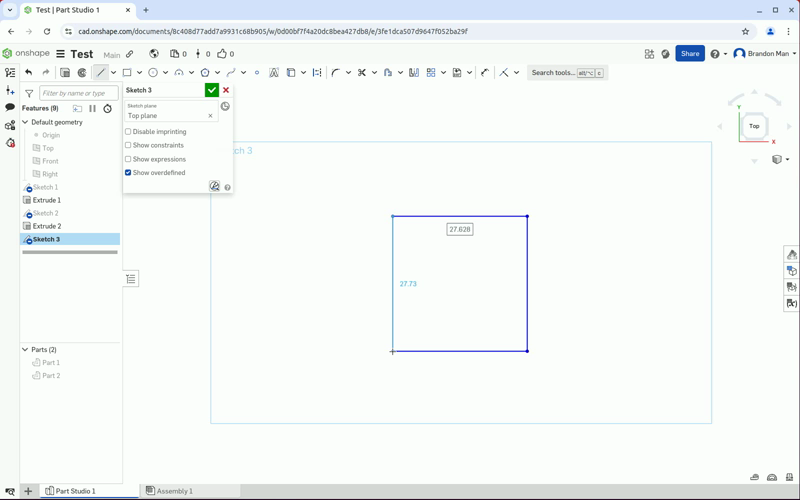
key_up(shift)
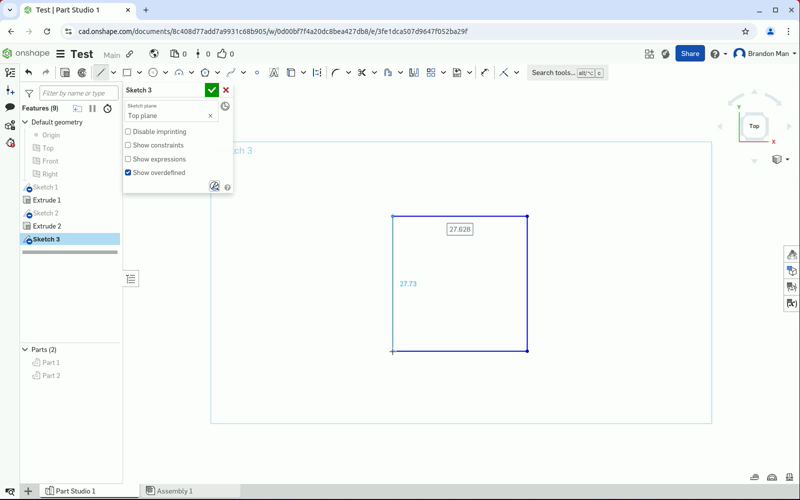
click(392, 351)
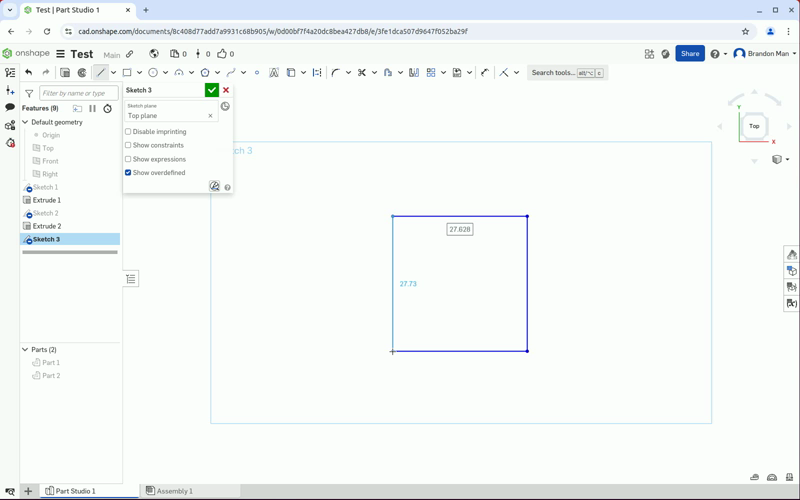
key(esc)
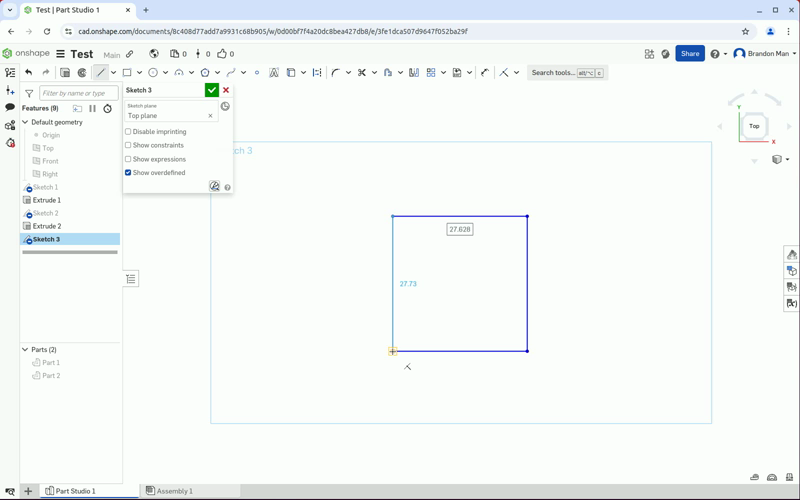
mouse_move(440, 300)
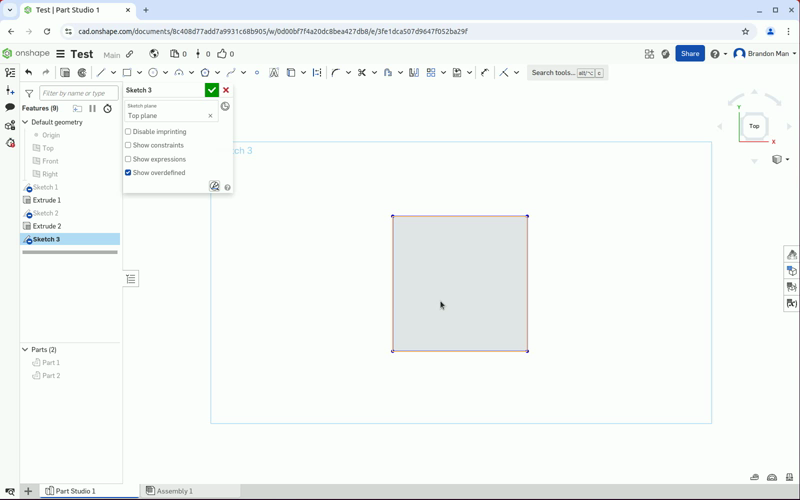
click(440, 300)
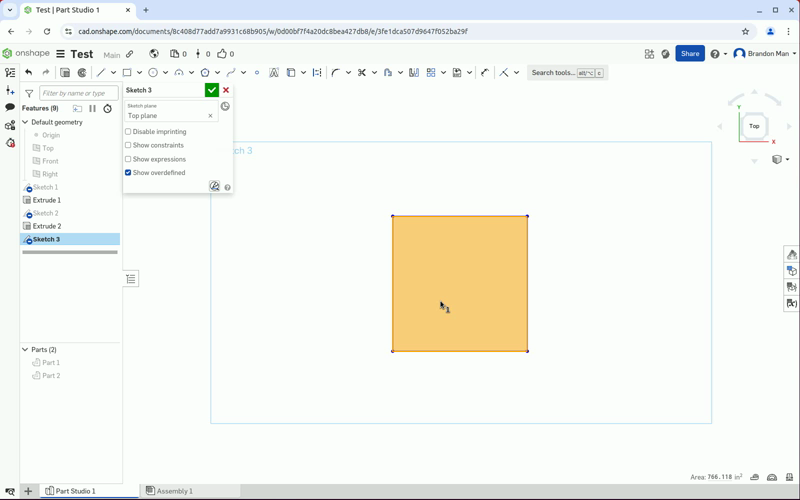
mouse_move(73, 352)
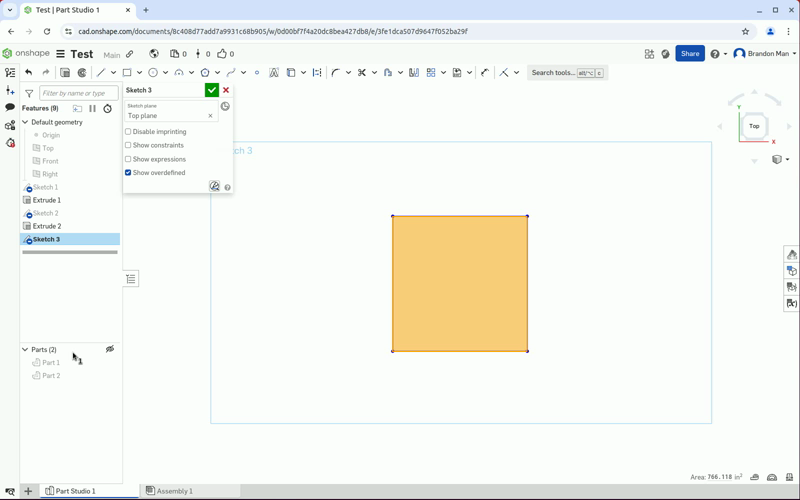
key(shift+y)
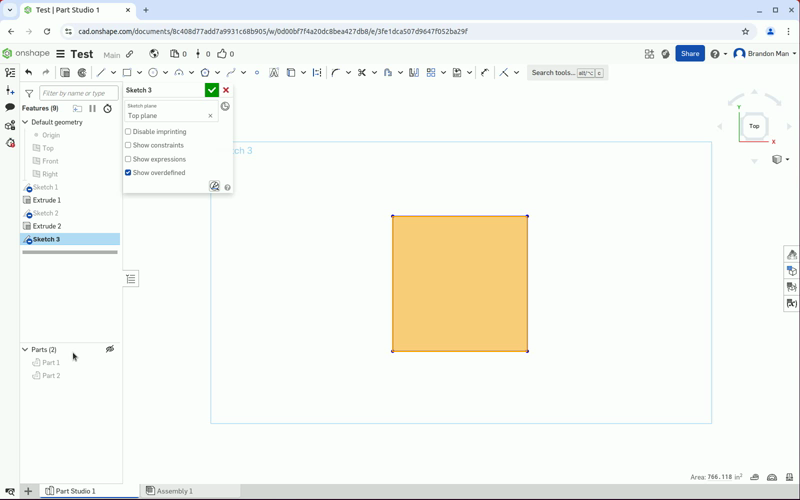
key(shift+e)
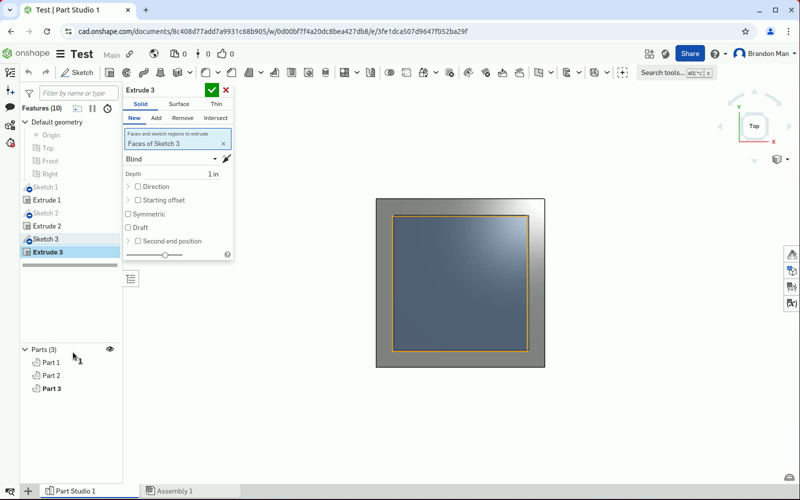
mouse_move(143, 106)
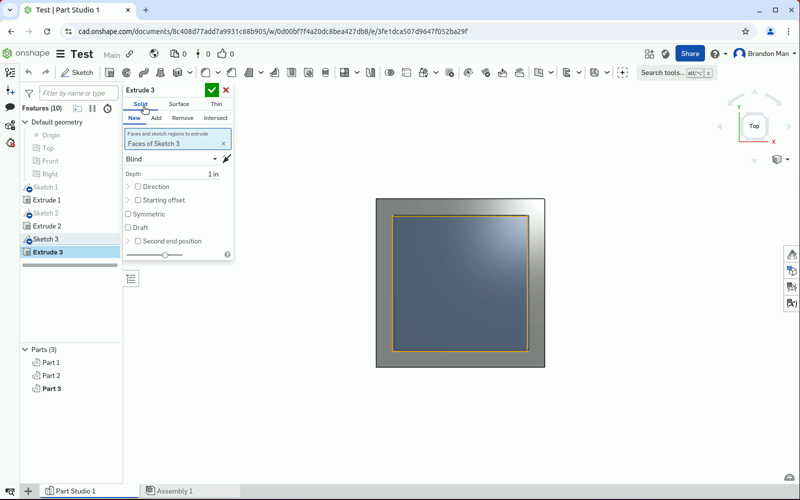
click(143, 106)
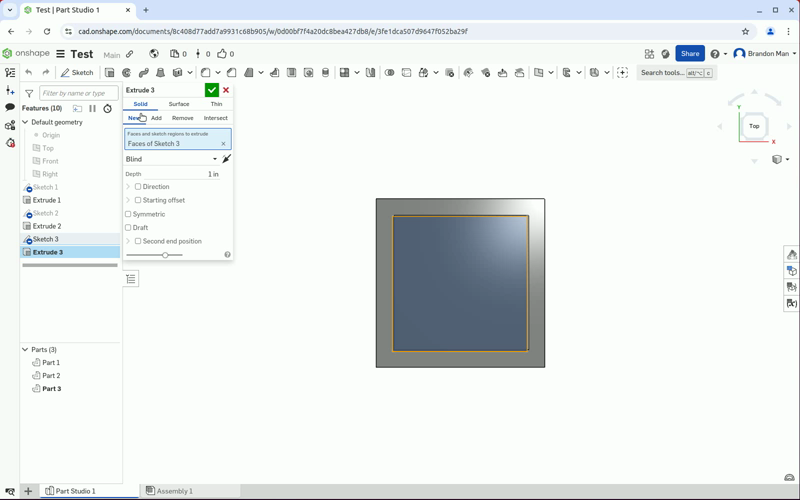
mouse_move(137, 120)
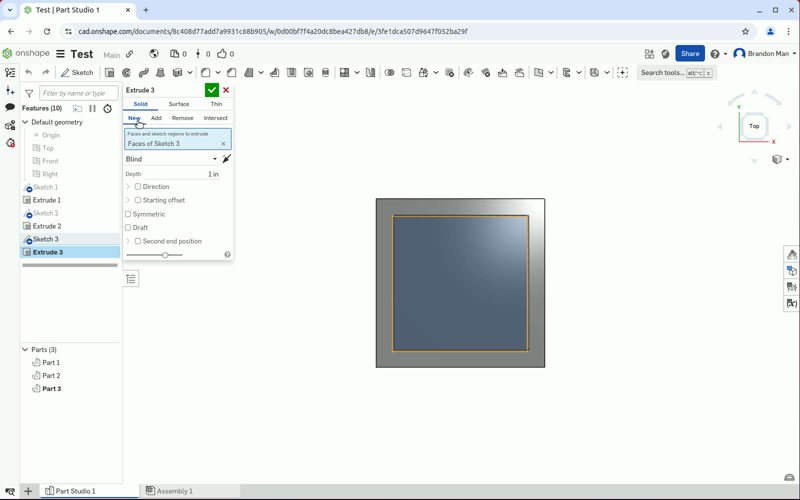
click(137, 120)
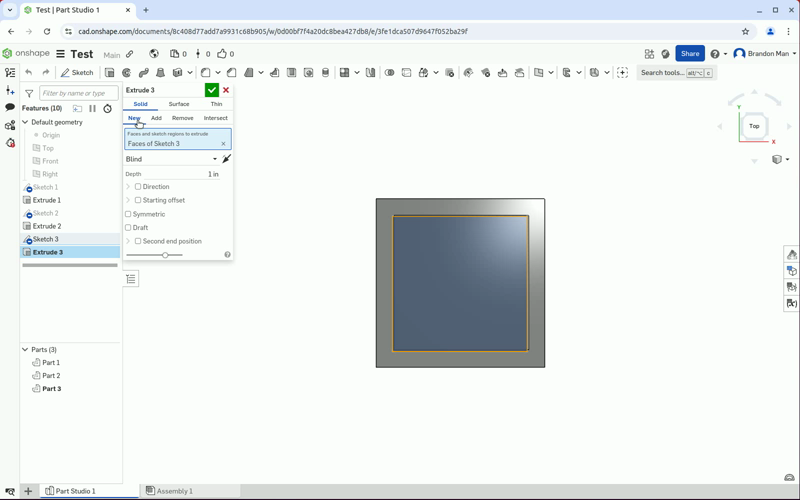
key(tab, 4)
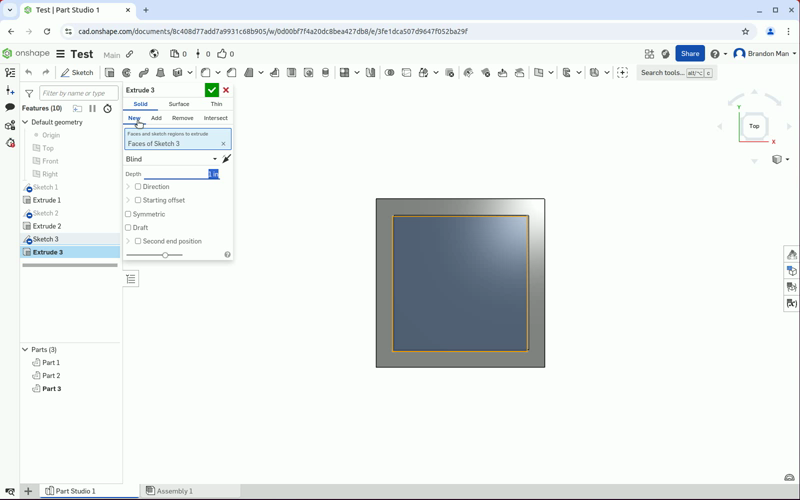
text(23.108)
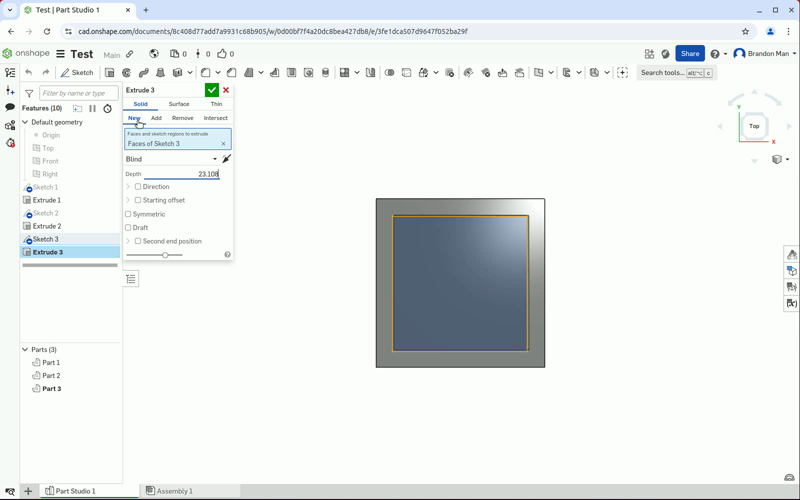
key(enter)
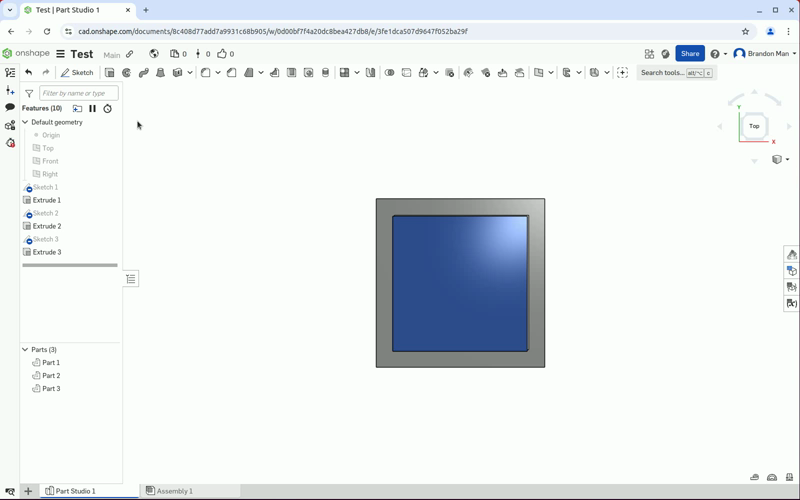
key(shift+h)
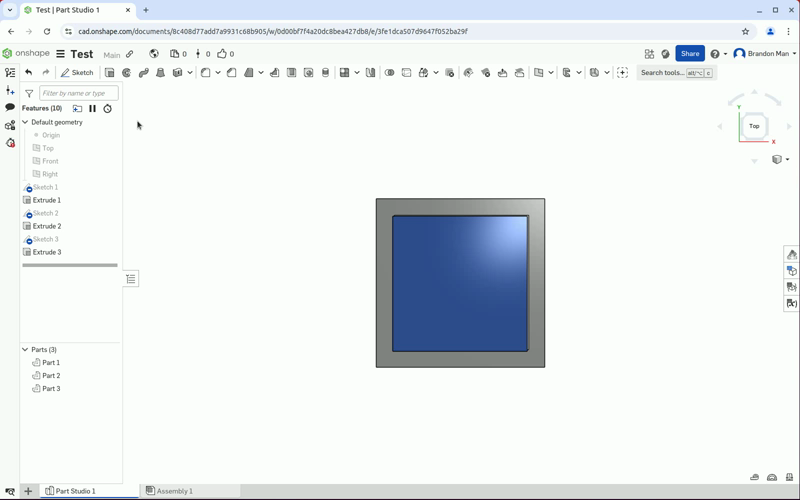
key(shift+h)
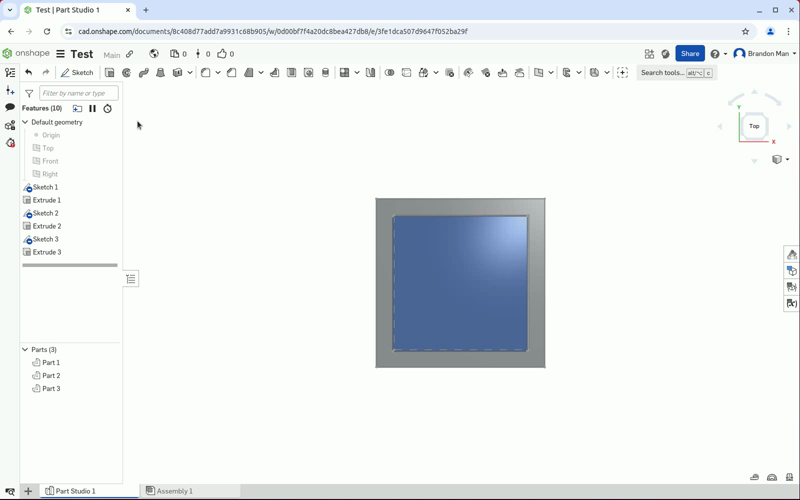
key(shift+7)
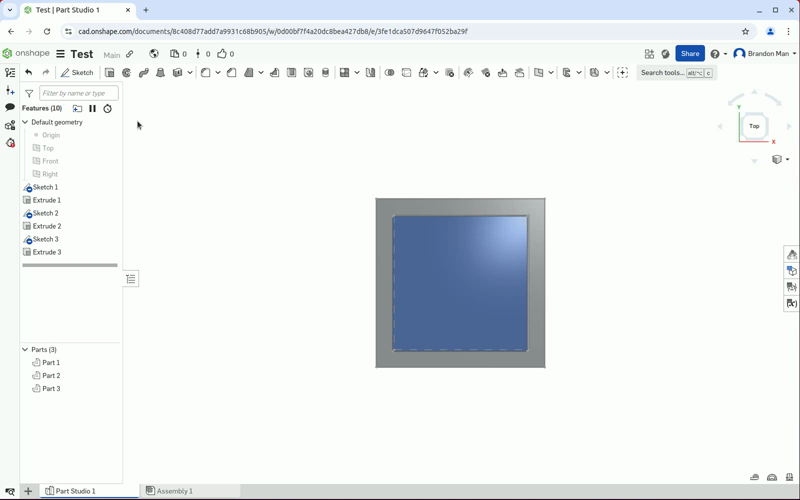
key(up, 3)
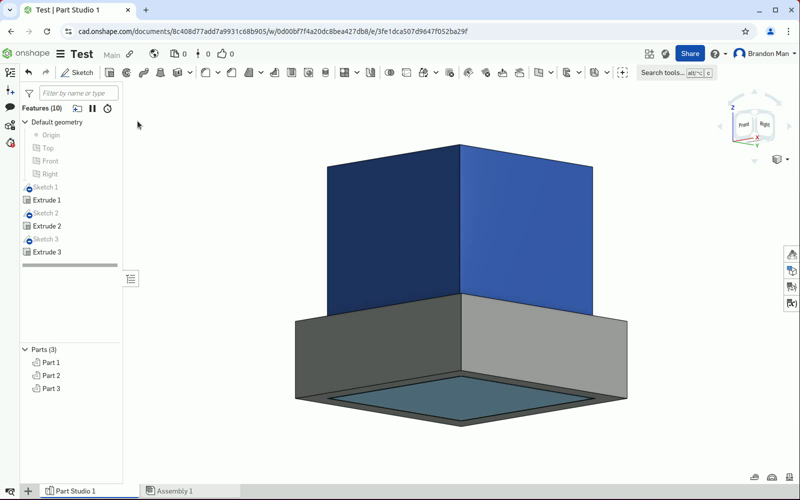
key(left, 3)
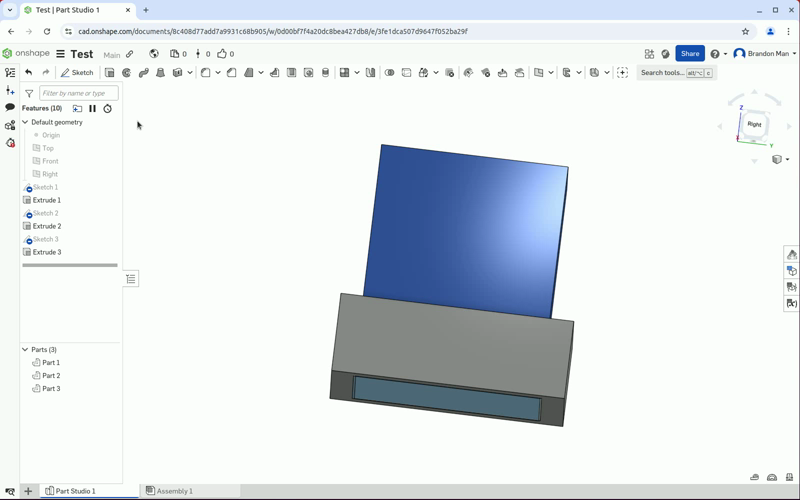
key(right, 3)
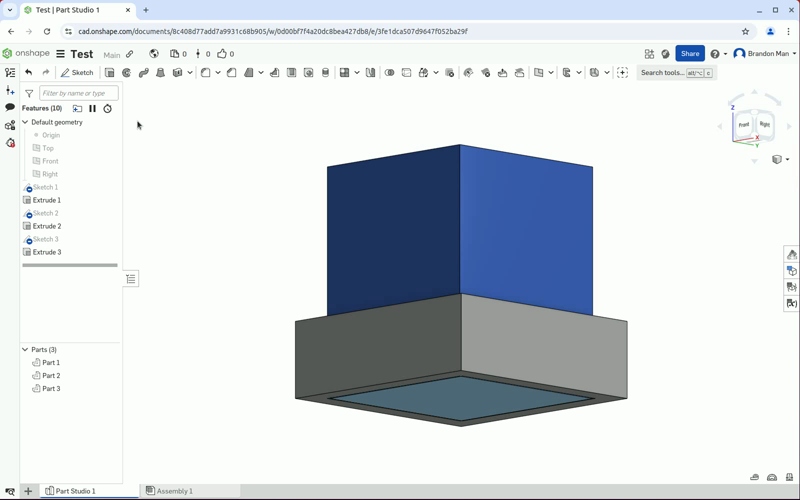
key(down, 3)
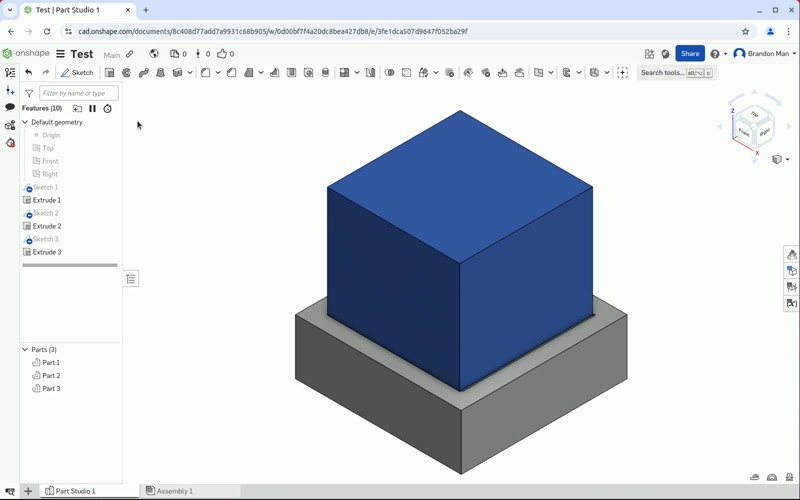
mouse_move(73, 189)
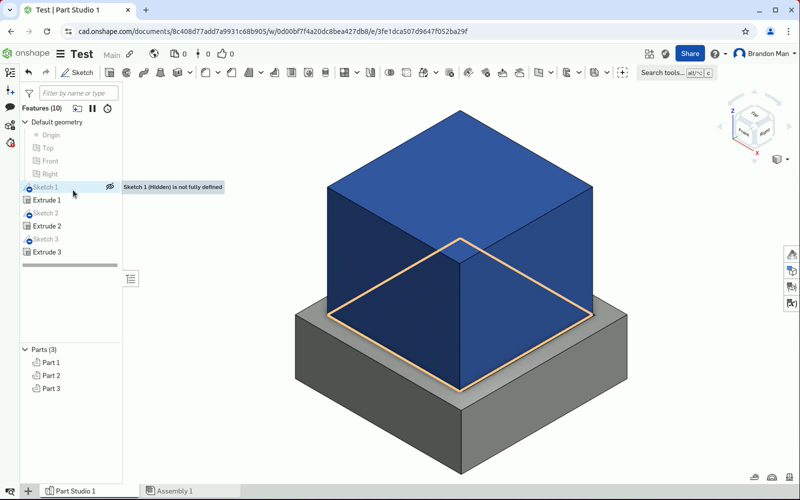
click(73, 189)